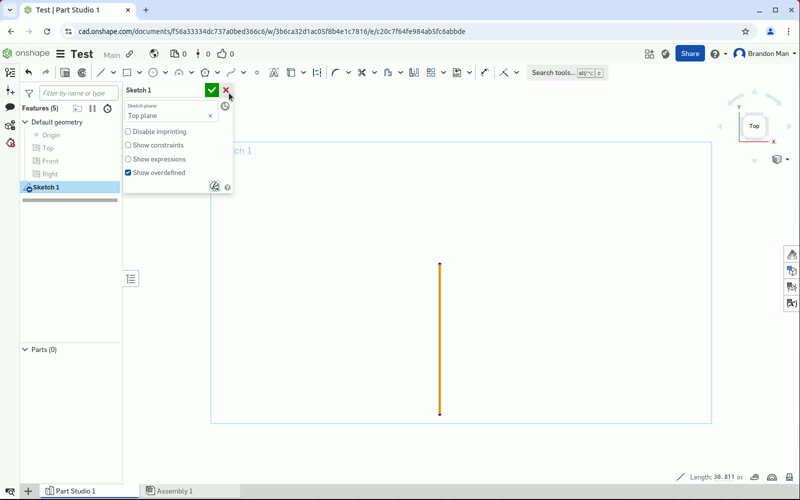
key(shift+h)
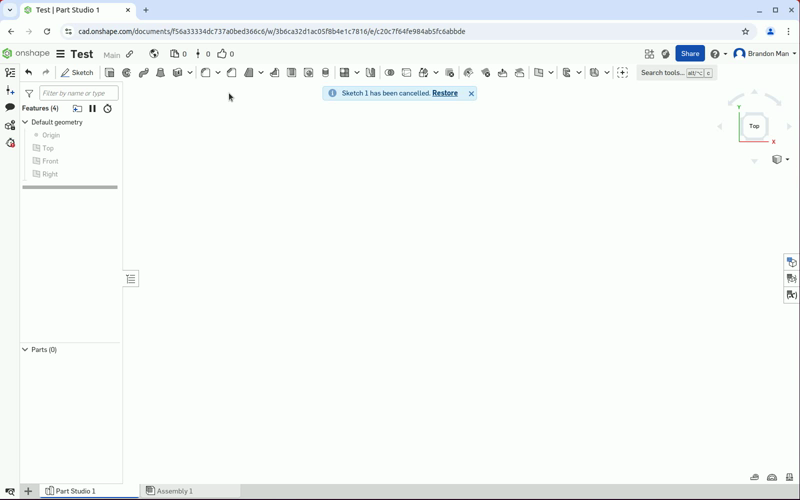
mouse_move(73, 352)
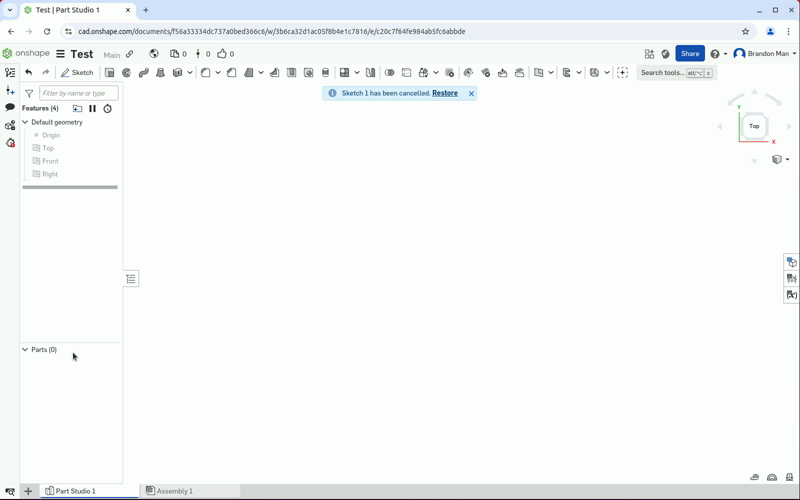
key(y)
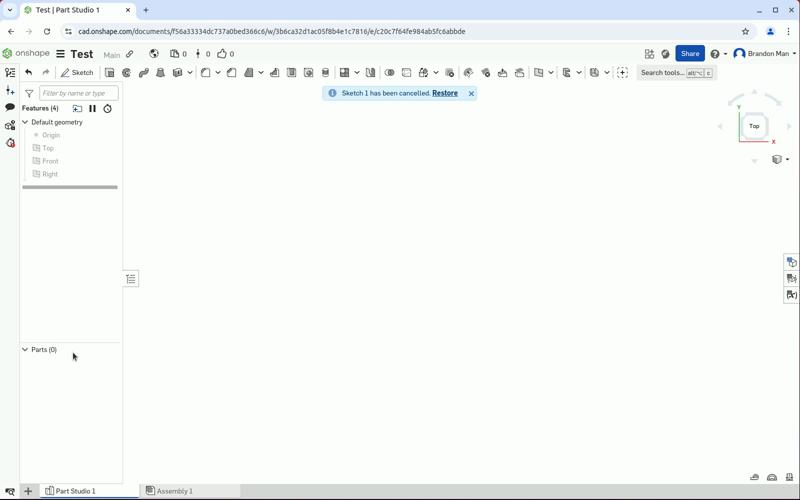
key(shift+p)
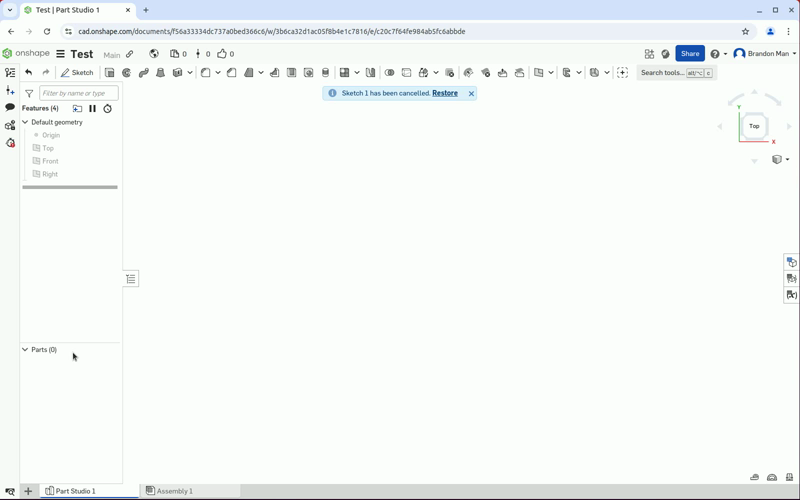
key(space)
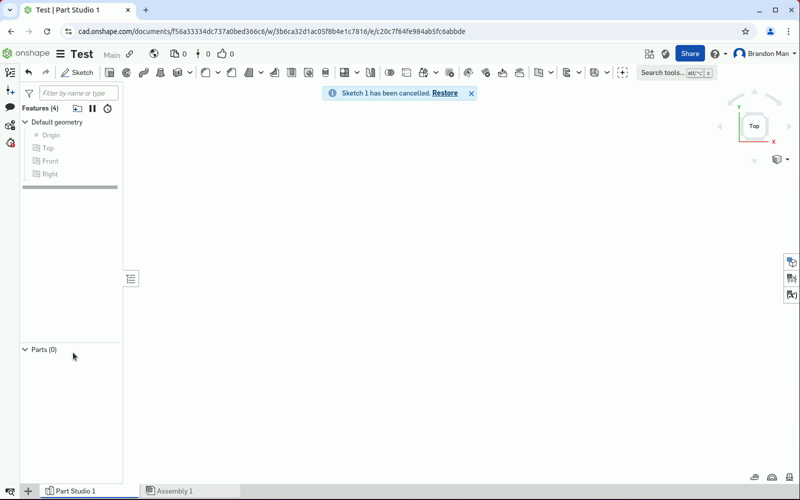
key_down(shift)
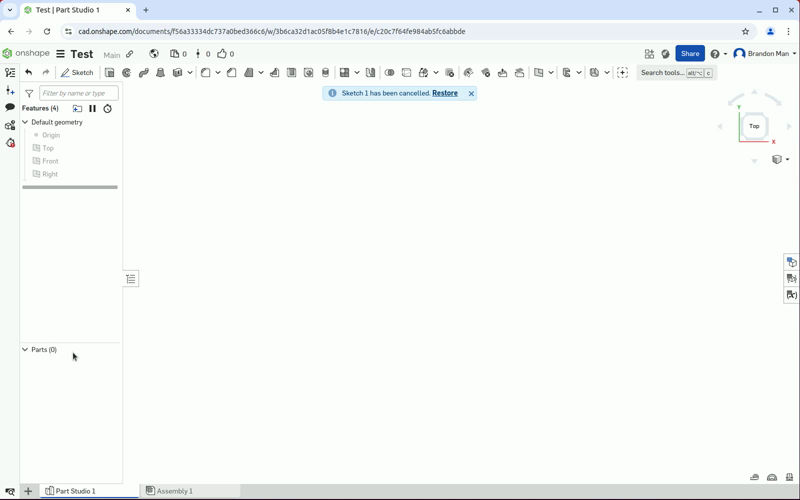
key(up)
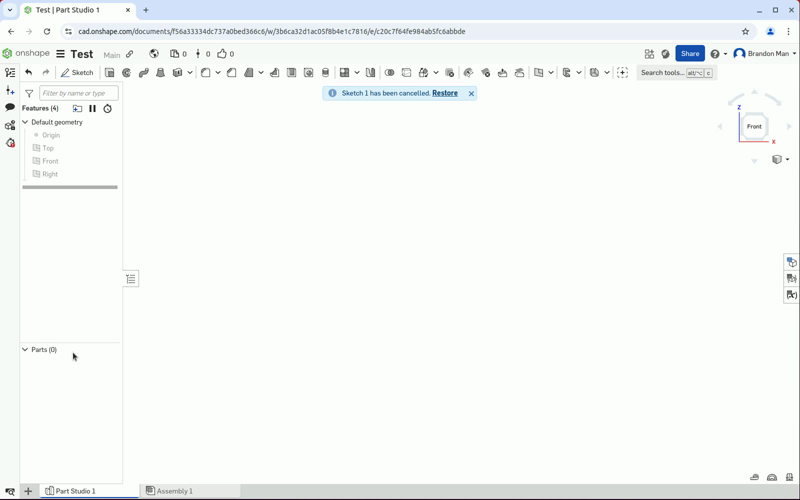
key_up(shift)
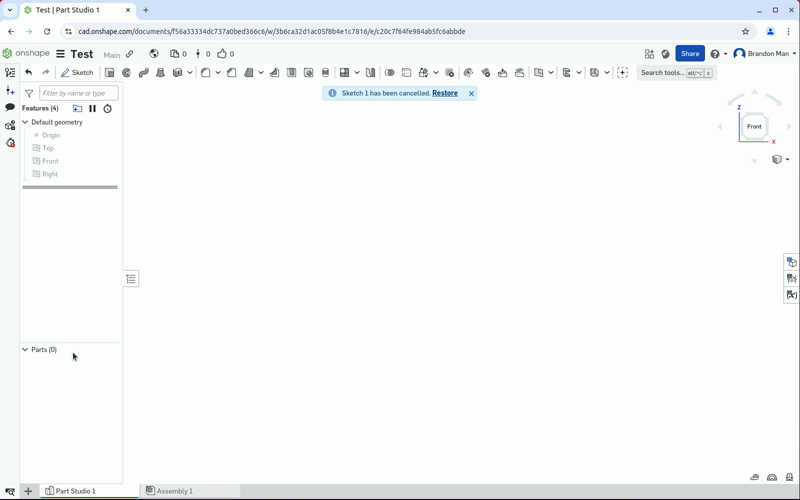
mouse_move(73, 352)
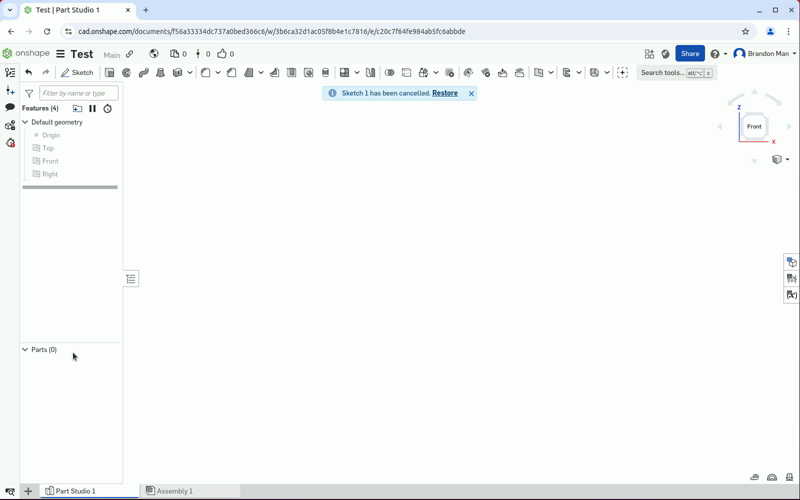
key(shift+y)
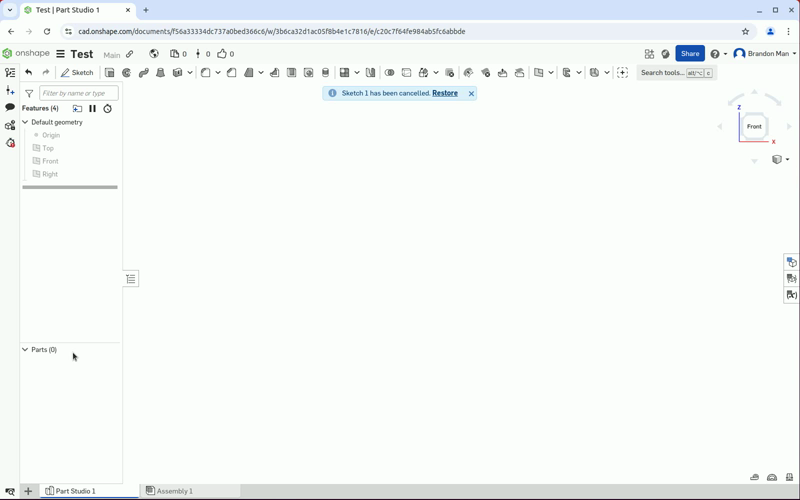
key(shift+s)
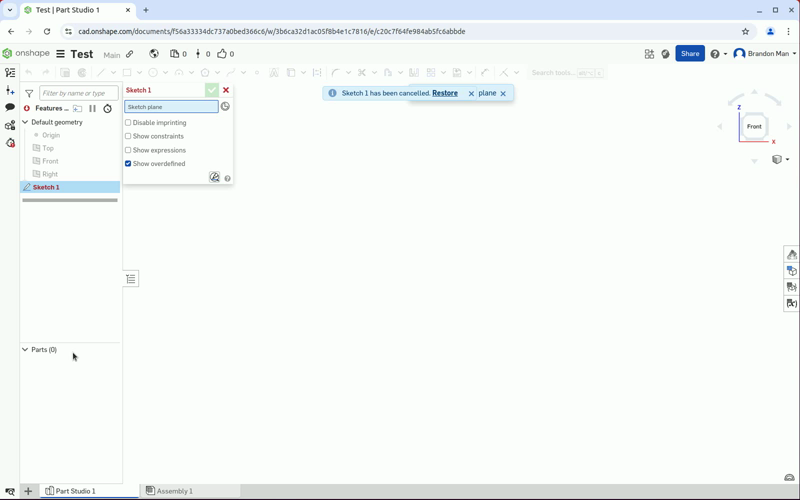
mouse_move(73, 163)
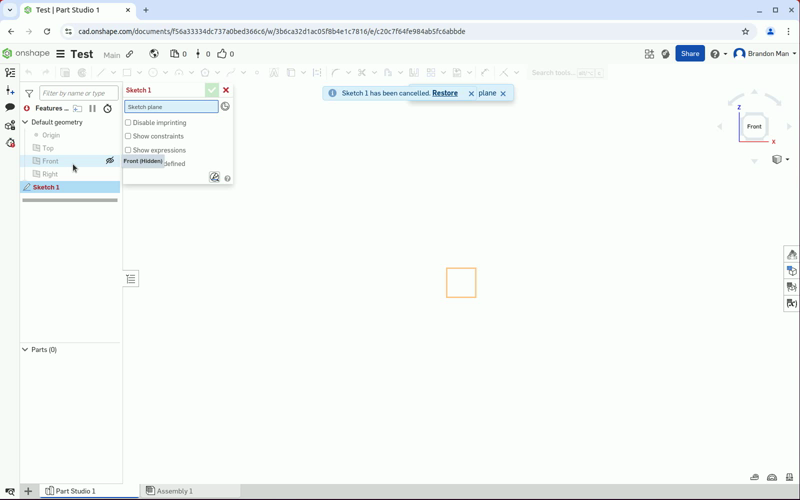
click(73, 163)
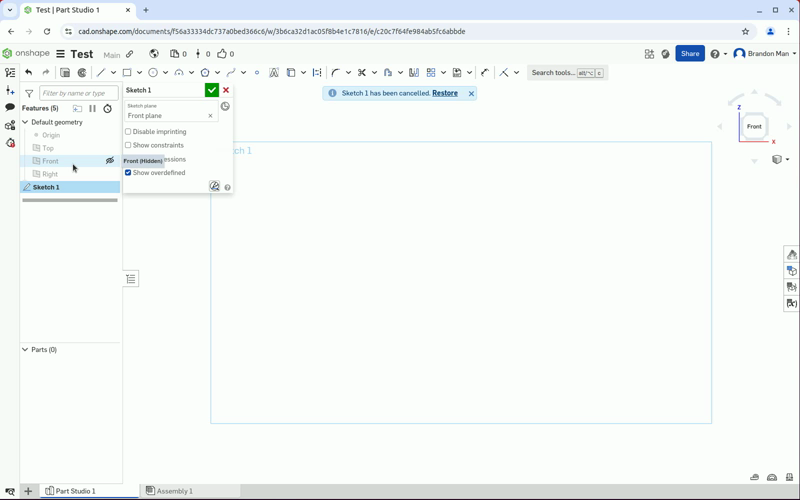
mouse_move(73, 352)
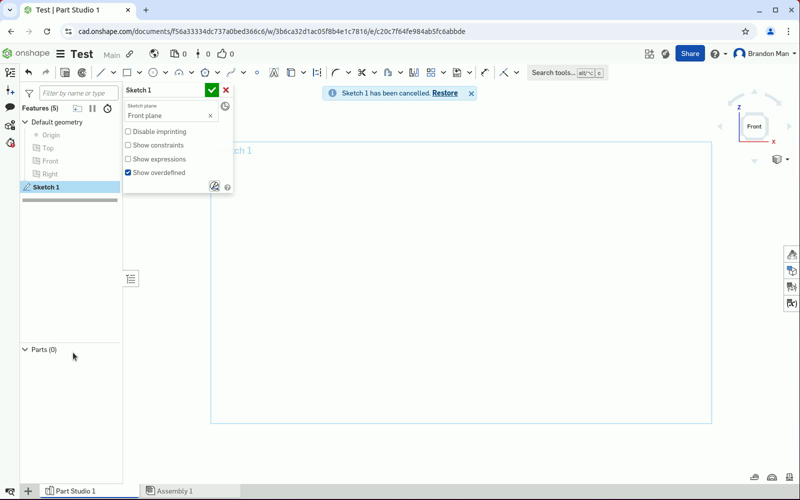
key(y)
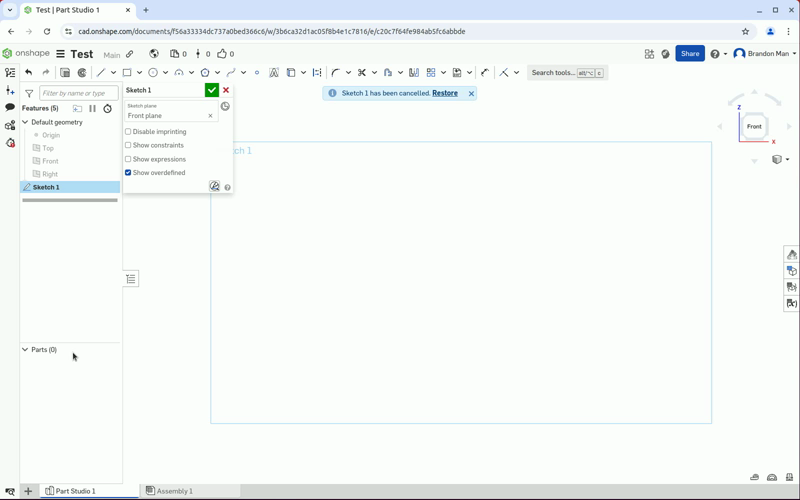
key(c)
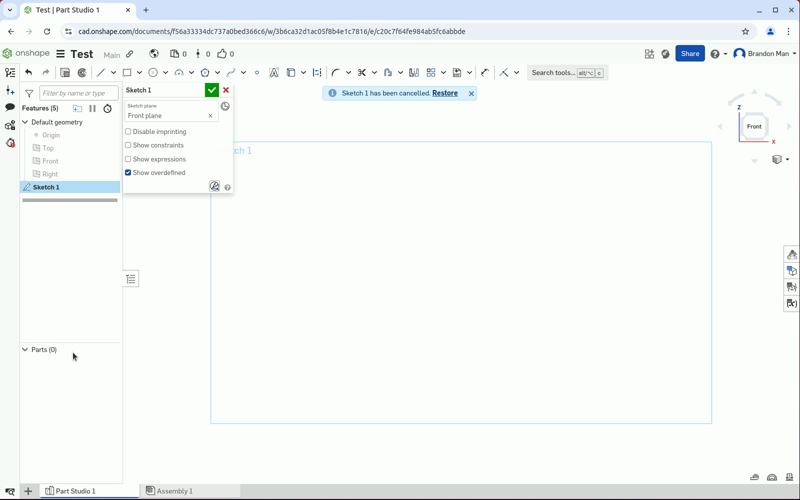
key_down(shift)
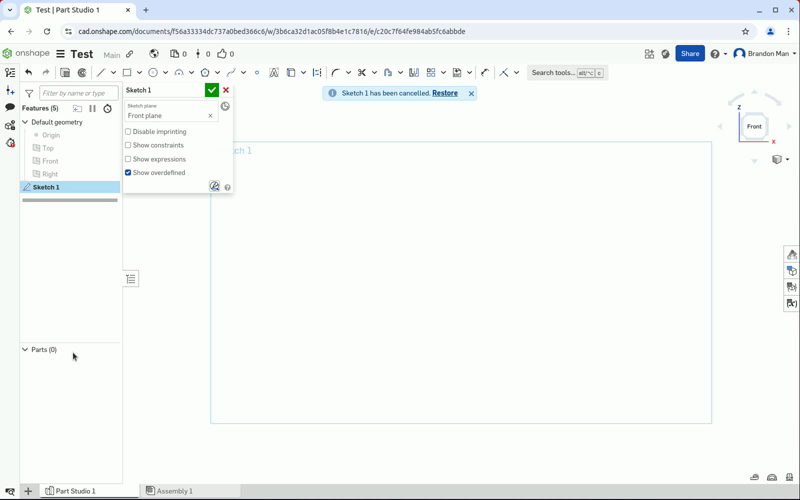
mouse_move(434, 348)
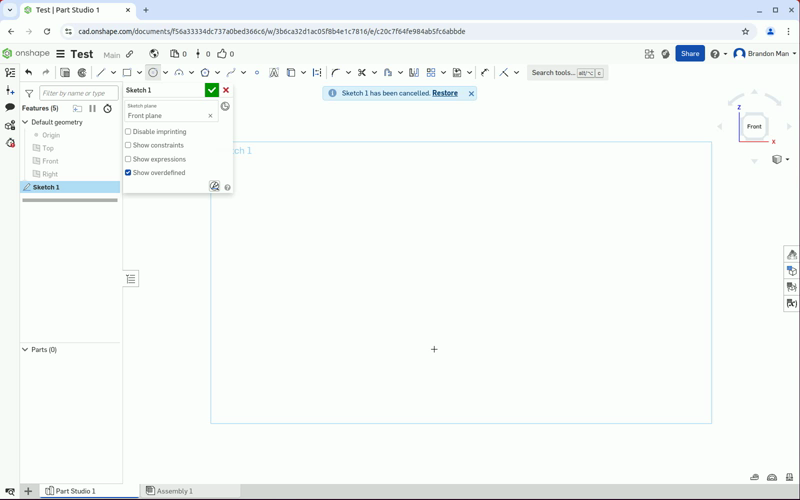
click(434, 348)
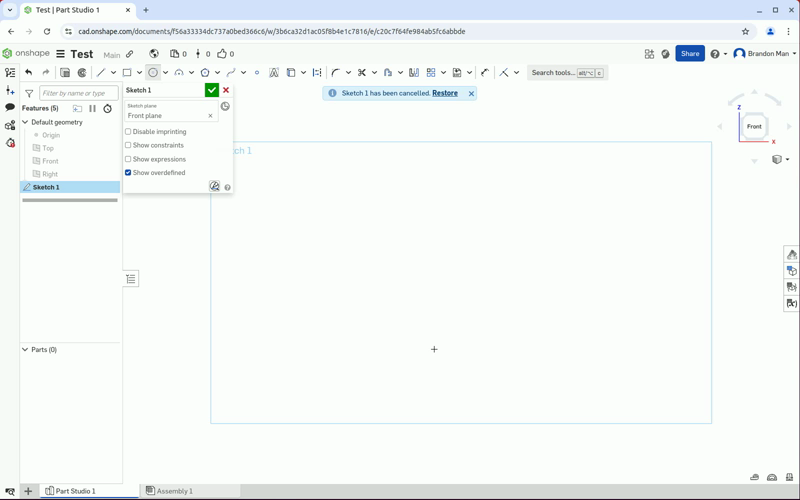
key_up(shift)
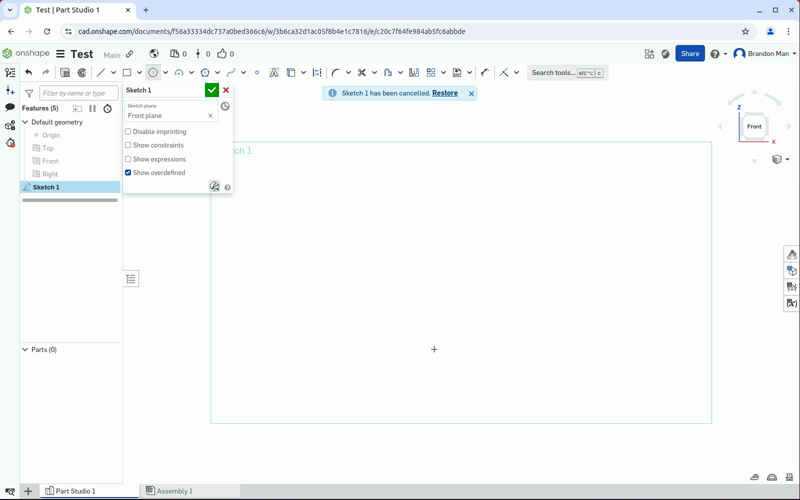
mouse_move(481, 348)
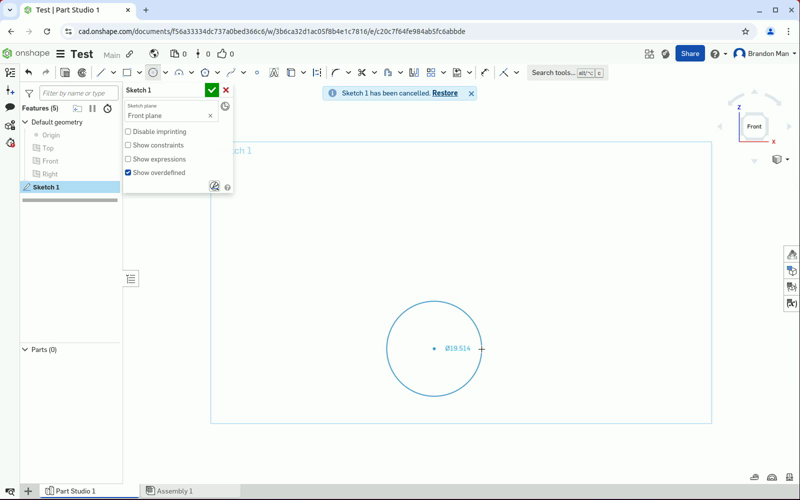
click(481, 348)
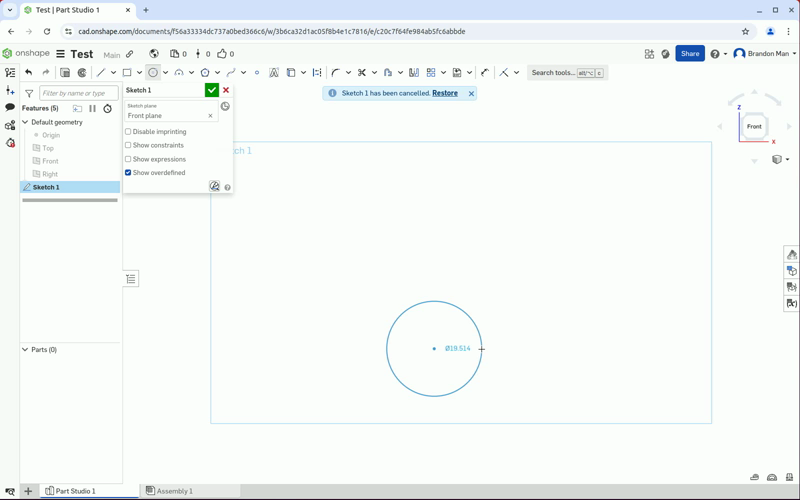
key(esc)
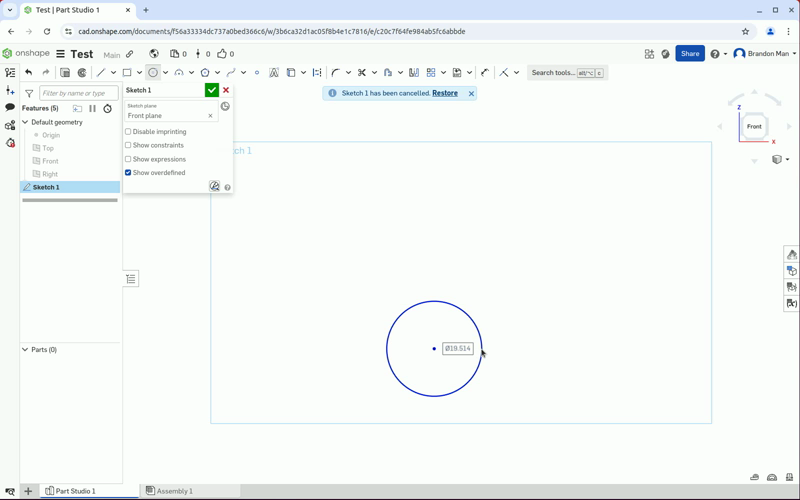
mouse_move(464, 378)
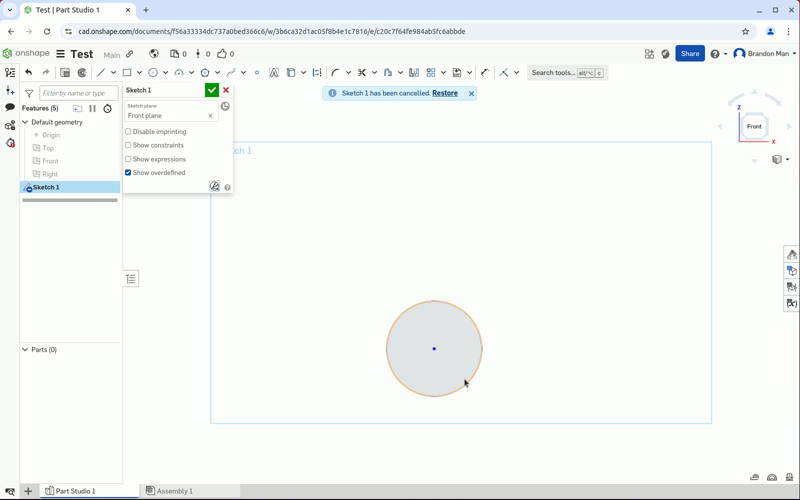
click(464, 378)
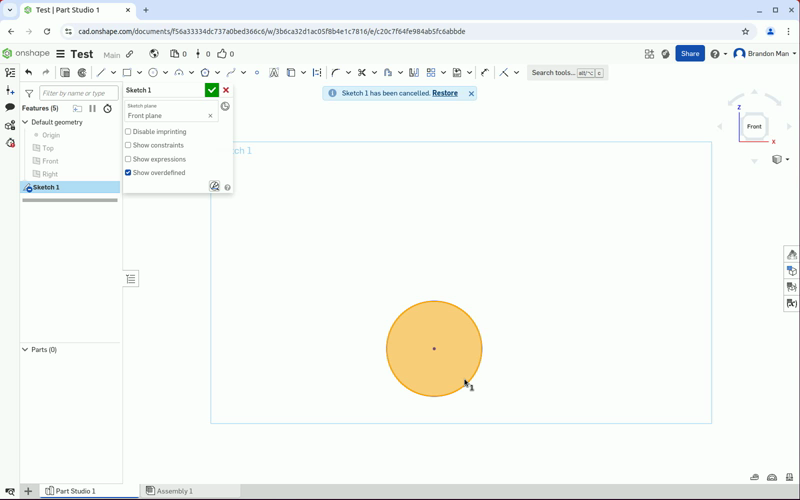
mouse_move(73, 352)
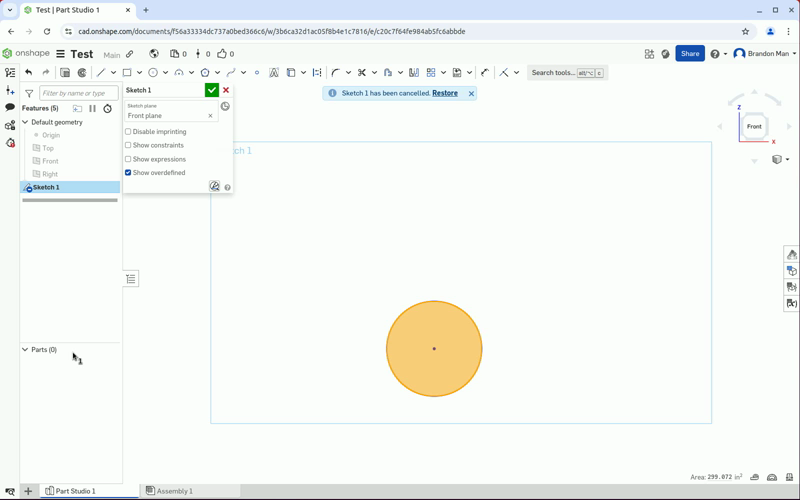
key(shift+y)
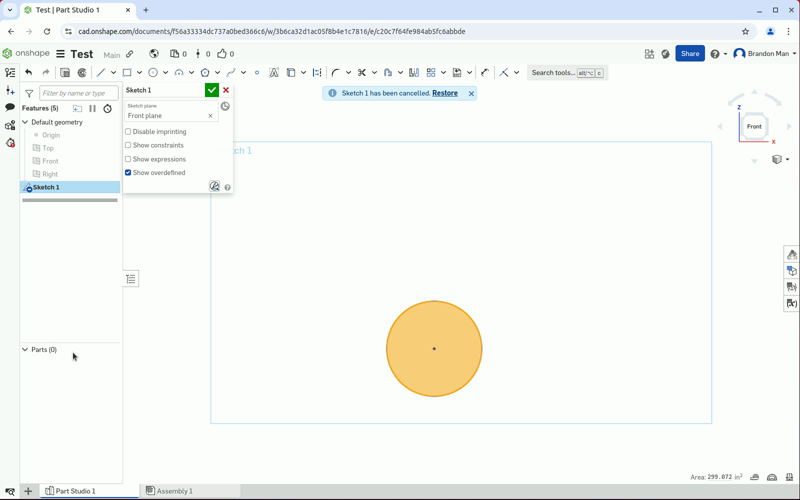
key(shift+e)
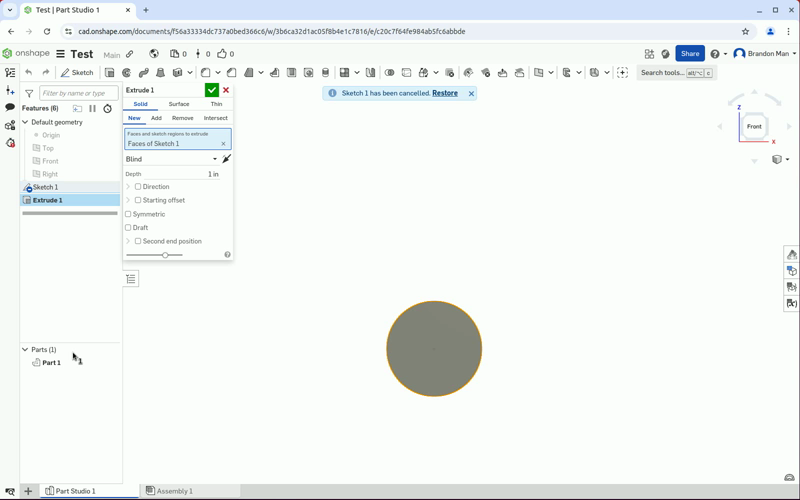
mouse_move(143, 106)
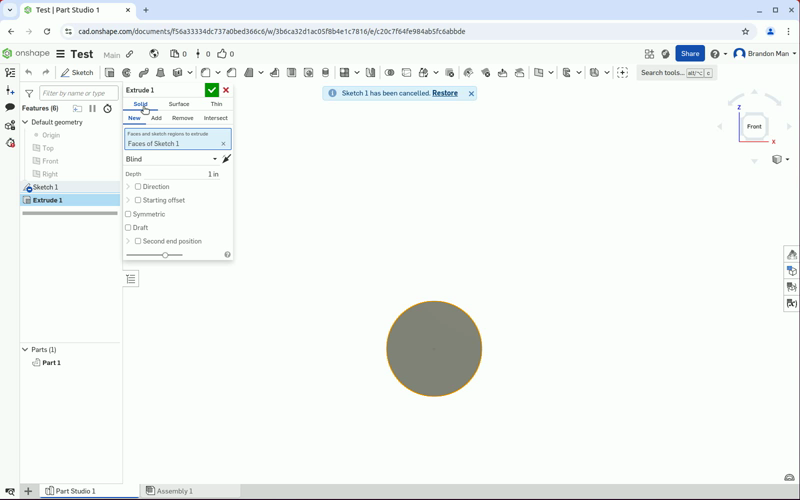
click(143, 106)
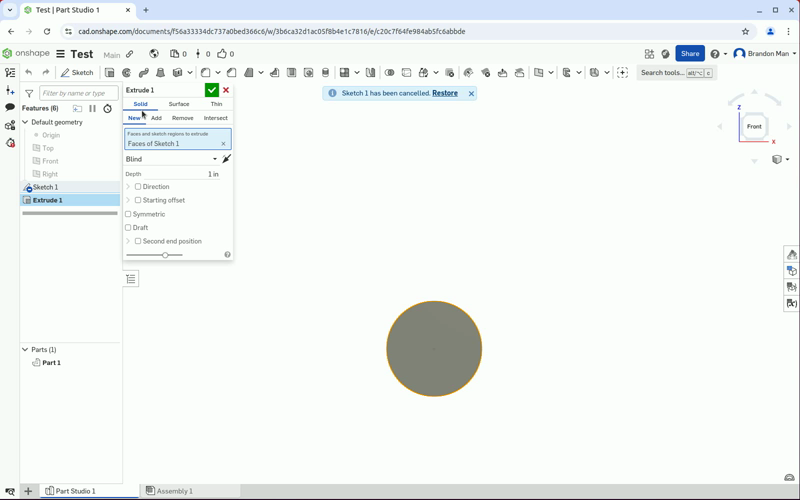
mouse_move(137, 120)
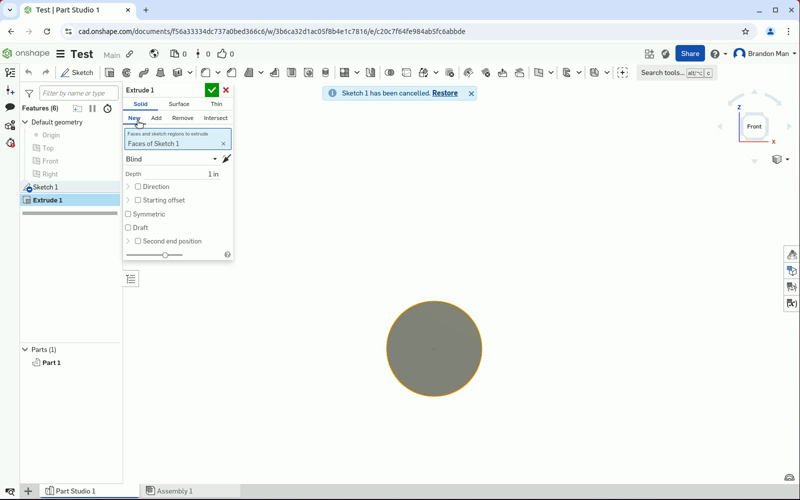
click(137, 120)
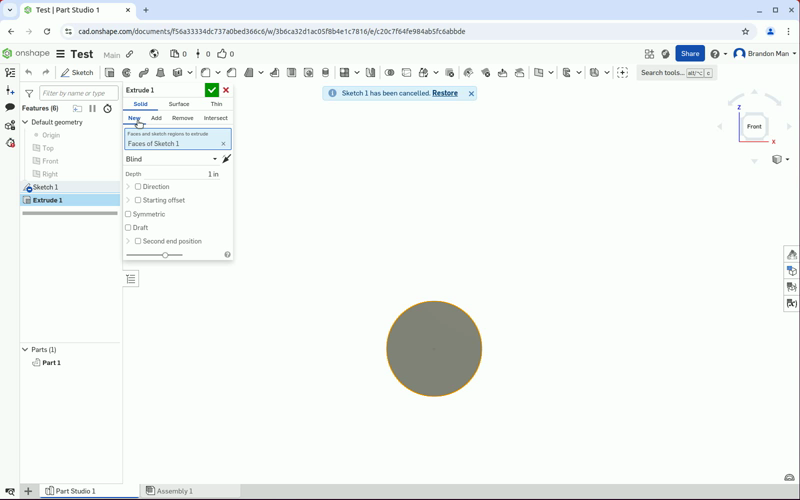
key(tab, 4)
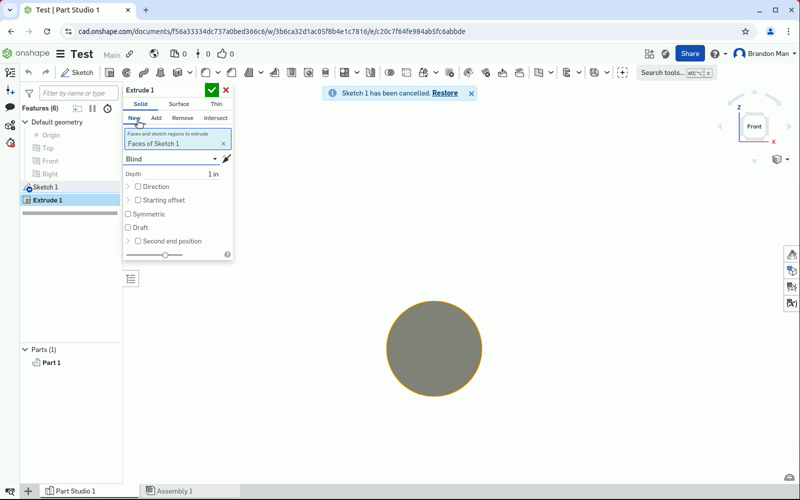
text(6.258)
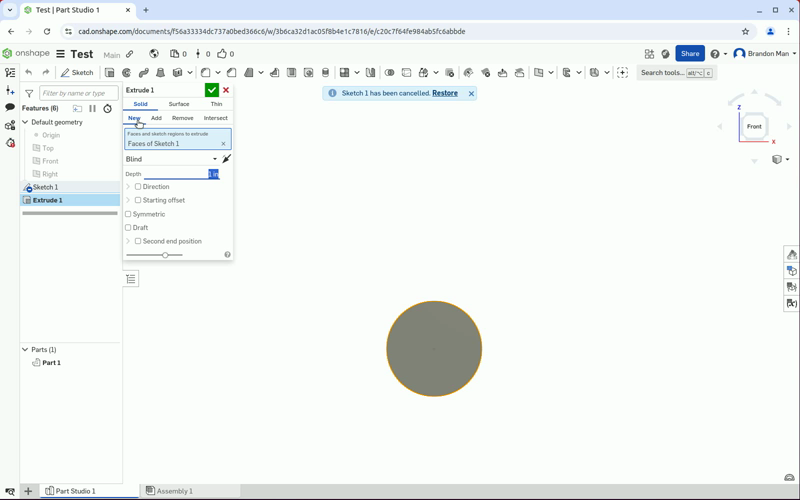
key(tab, 3)
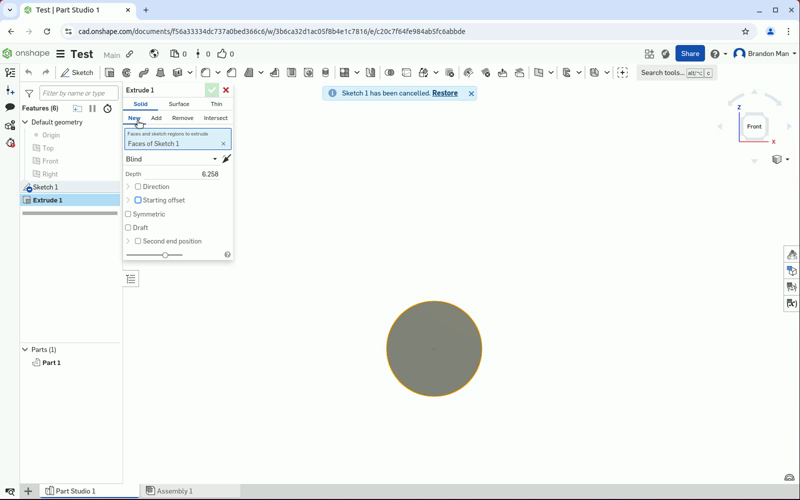
key(space)
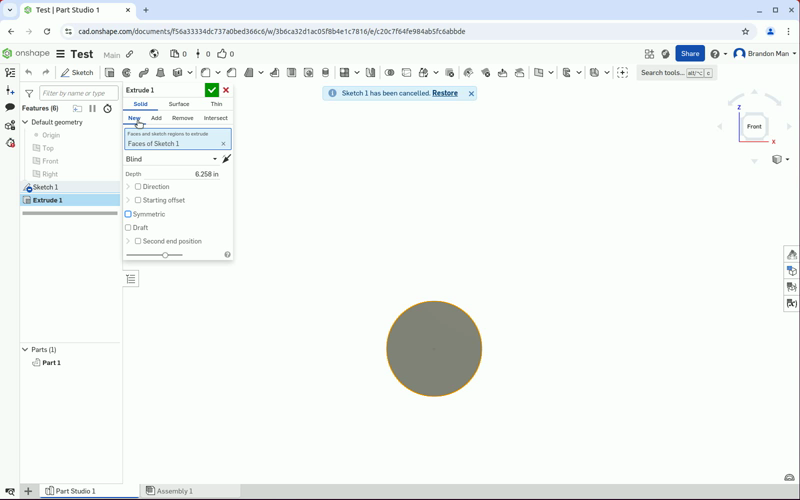
key(enter)
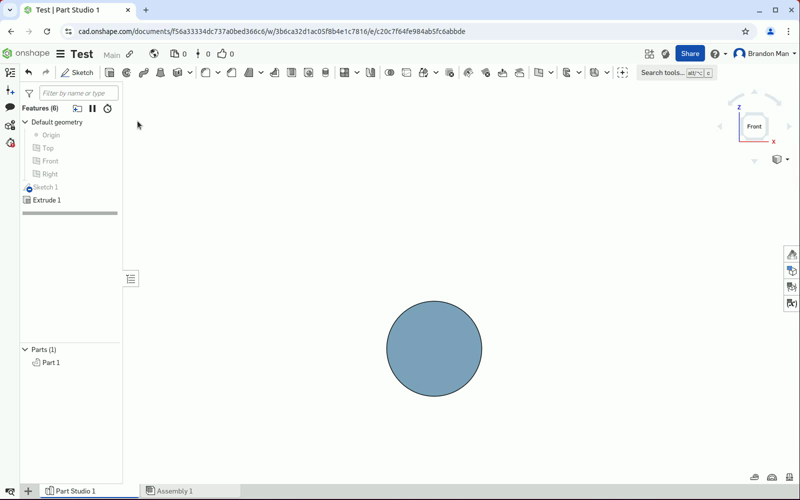
key(shift+h)
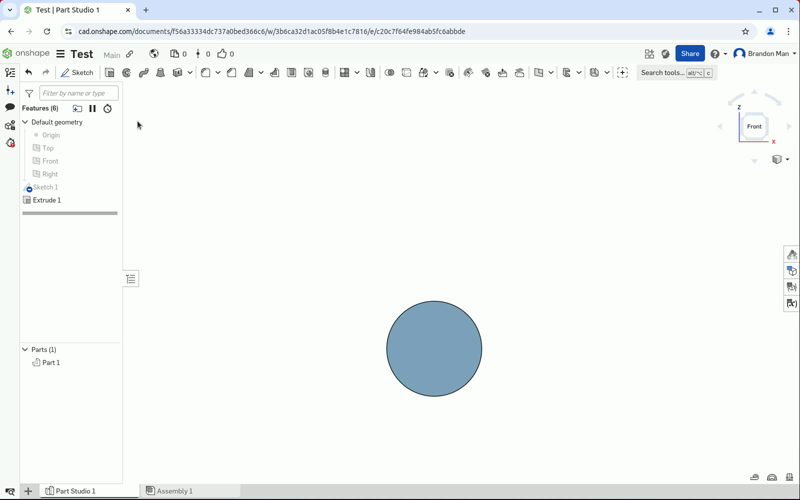
key(shift+h)
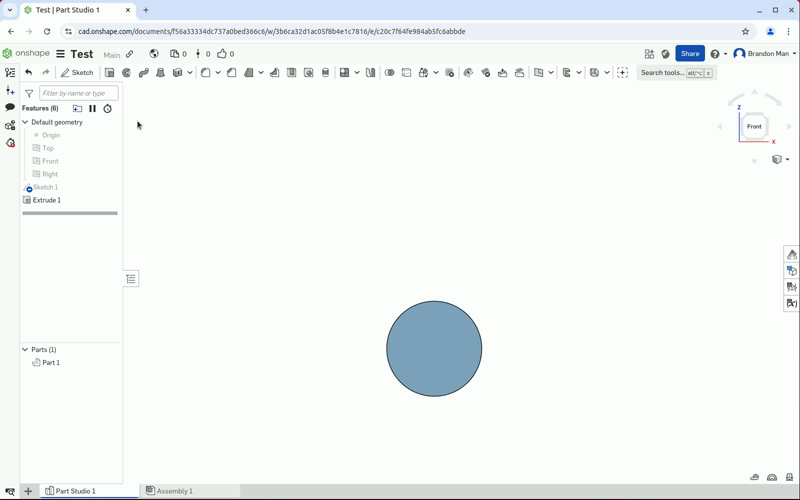
mouse_move(73, 189)
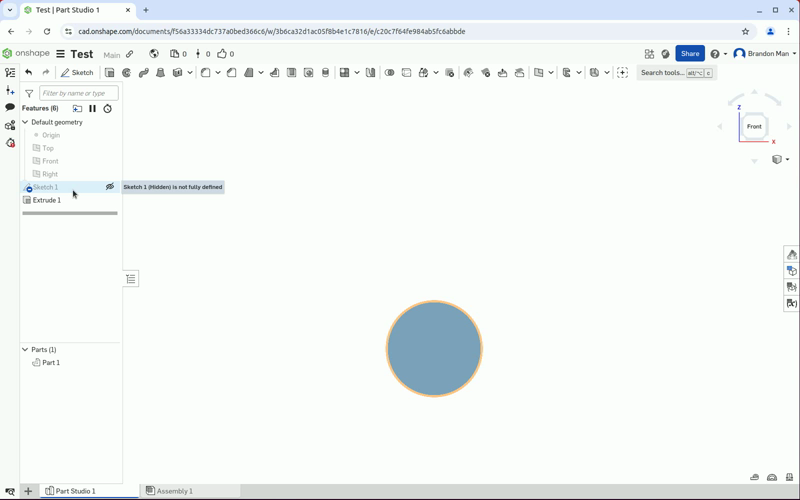
click(73, 189)
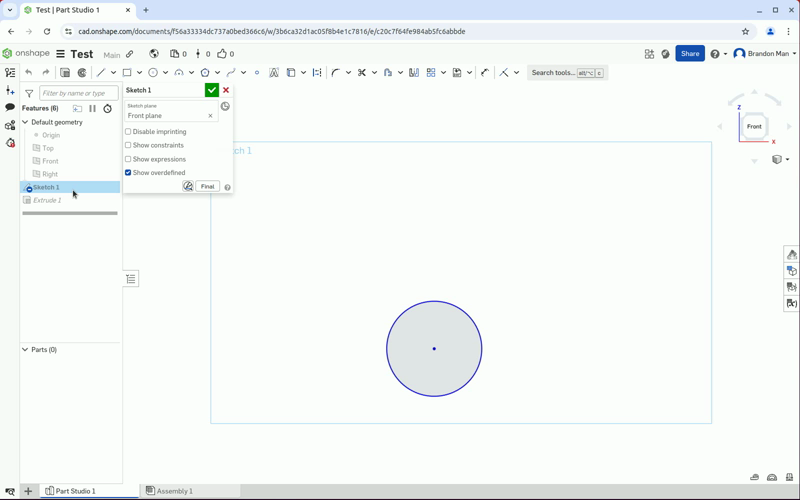
mouse_move(229, 92)
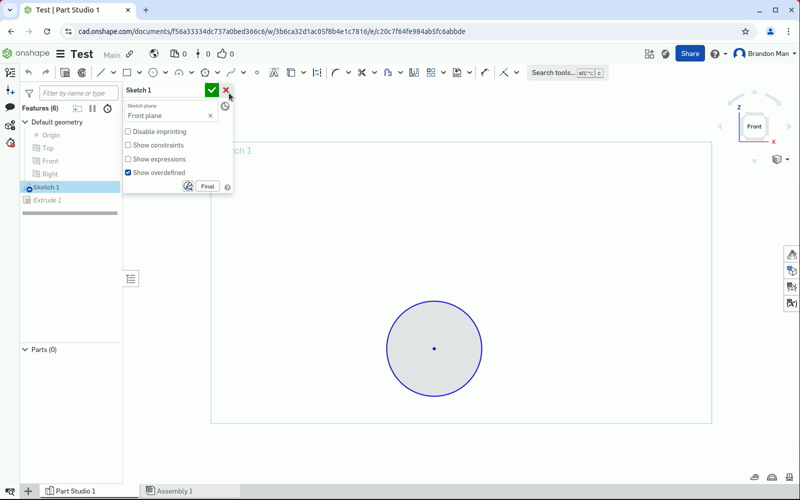
click(229, 92)
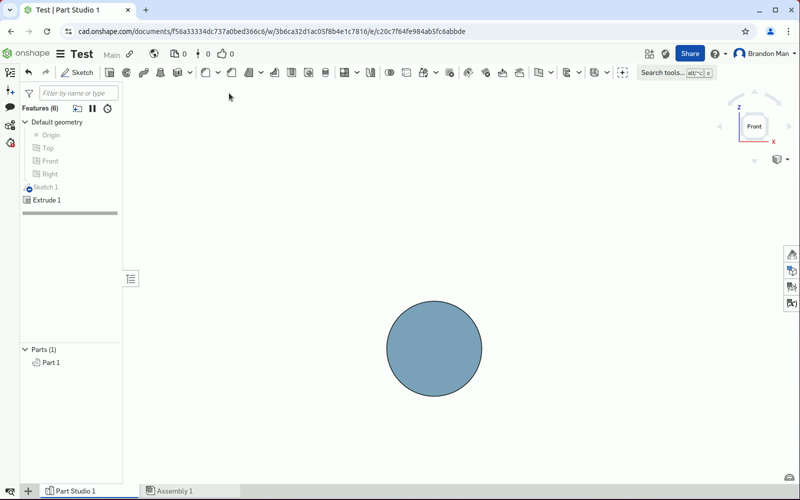
mouse_move(73, 352)
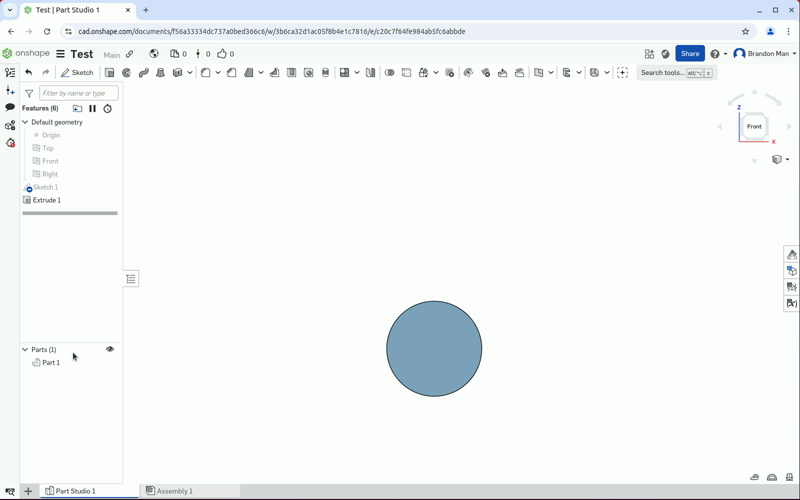
key(y)
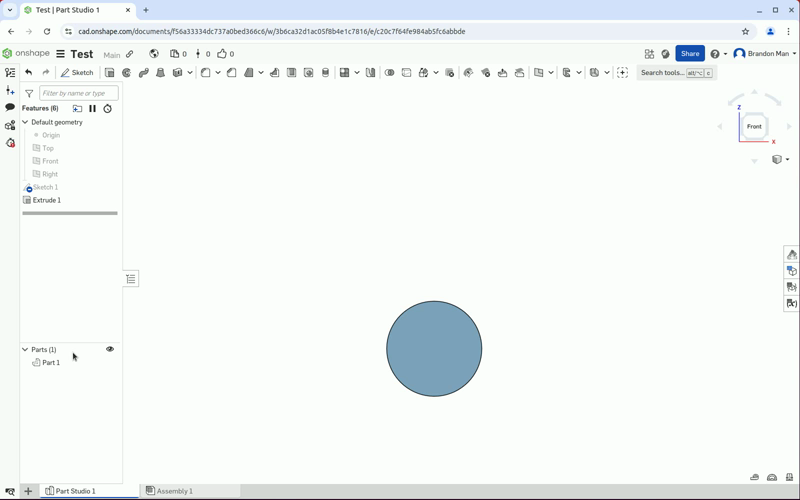
key(shift+p)
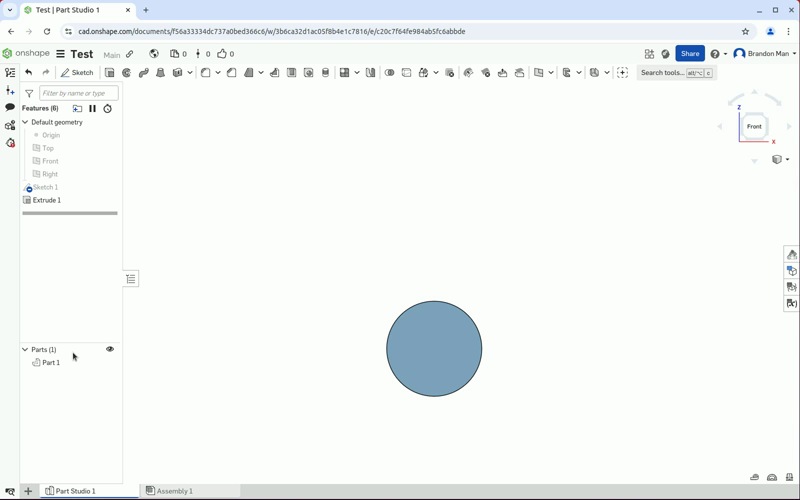
key(space)
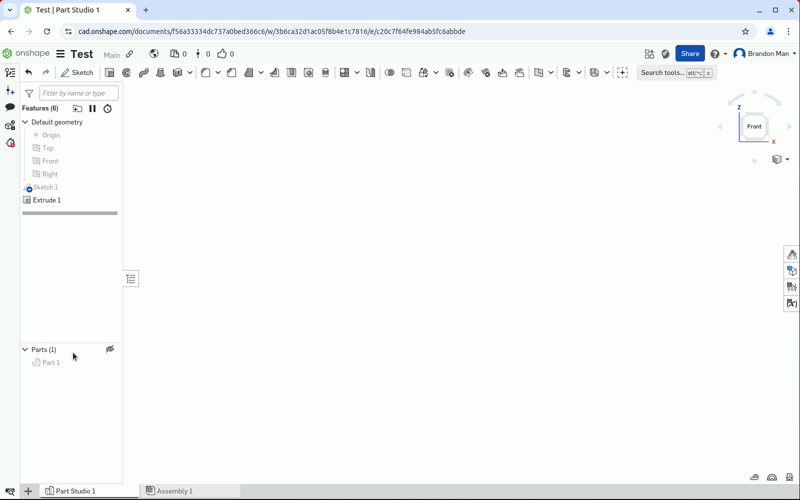
key_down(shift)
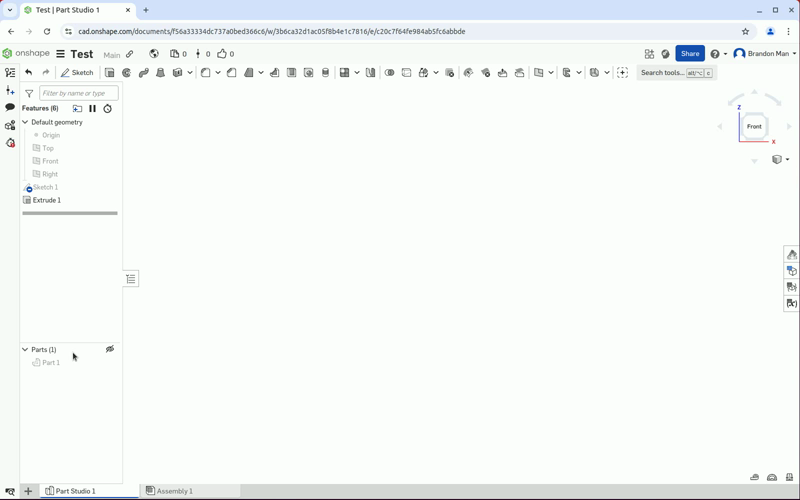
key(down)
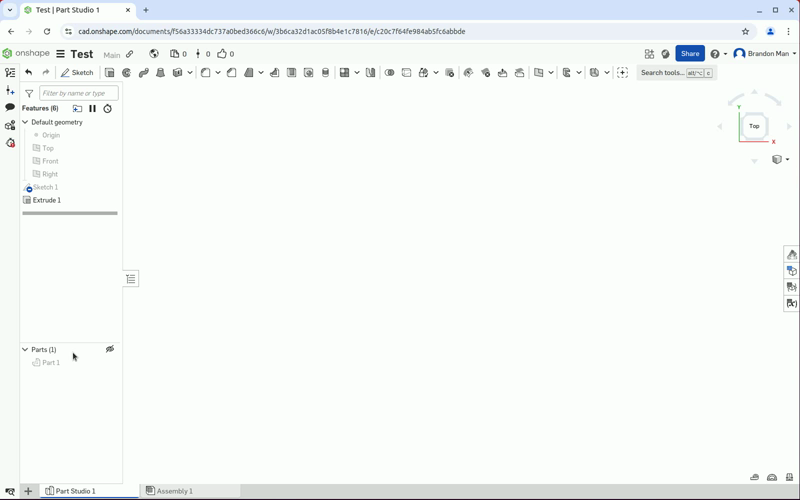
key_up(shift)
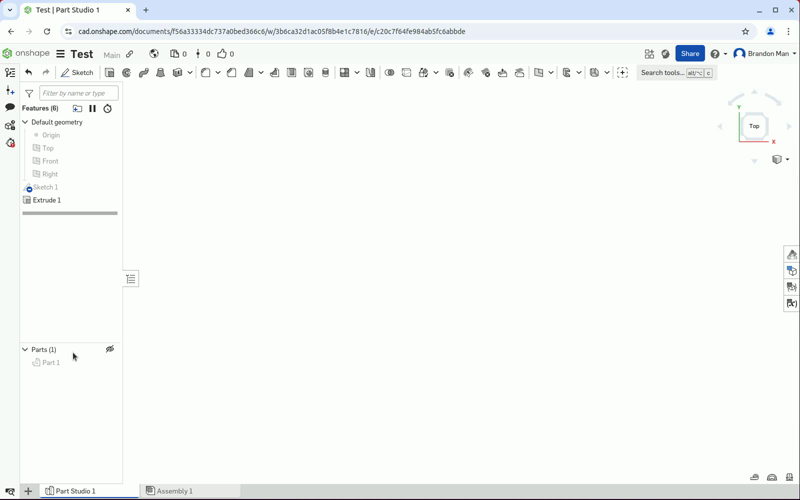
mouse_move(73, 352)
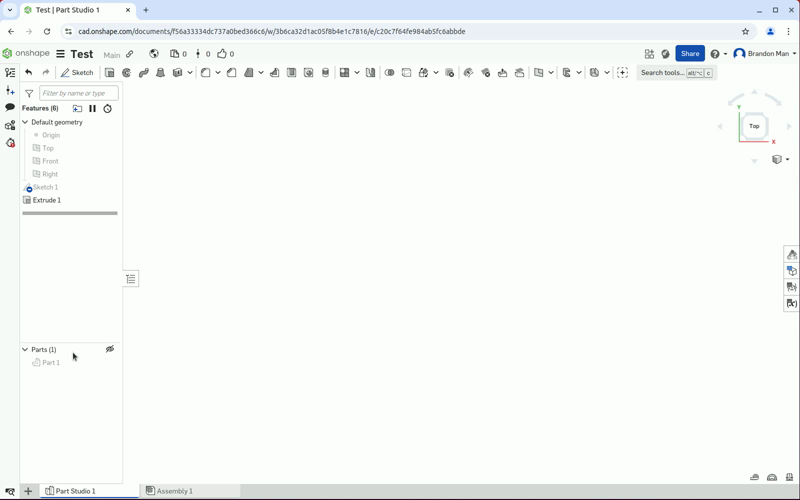
key(shift+y)
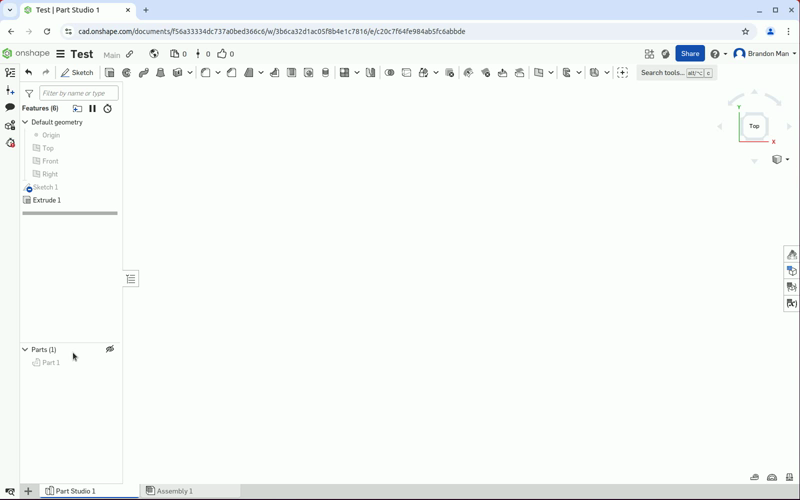
key(shift+s)
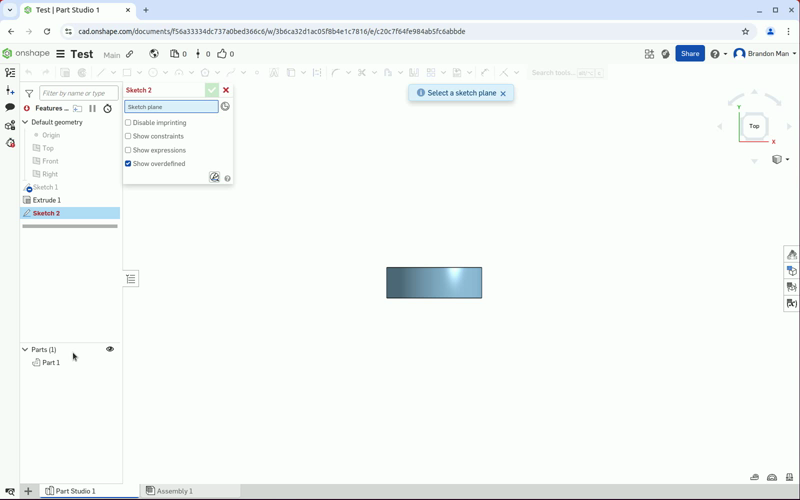
mouse_move(73, 150)
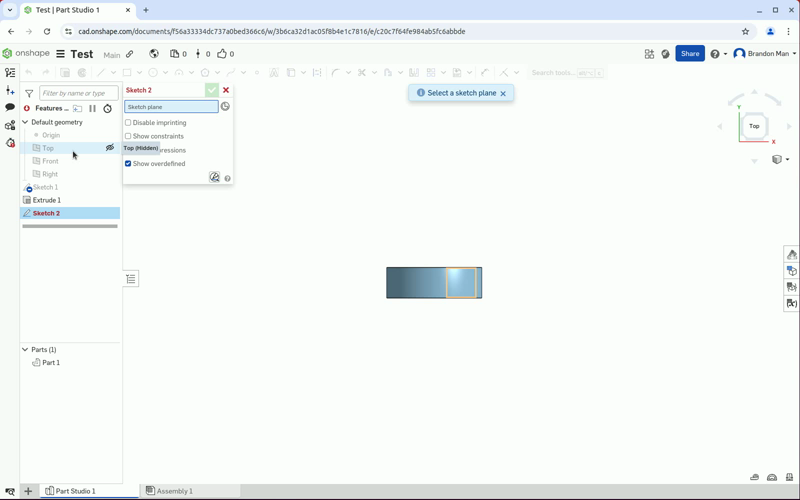
click(73, 150)
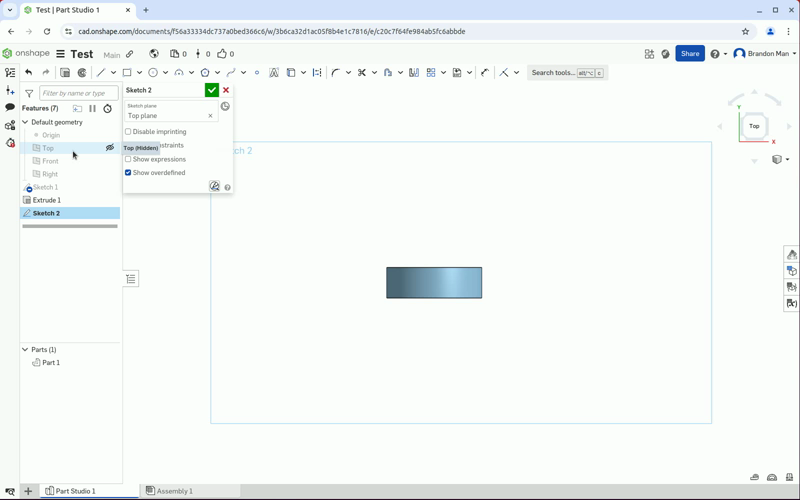
mouse_move(73, 352)
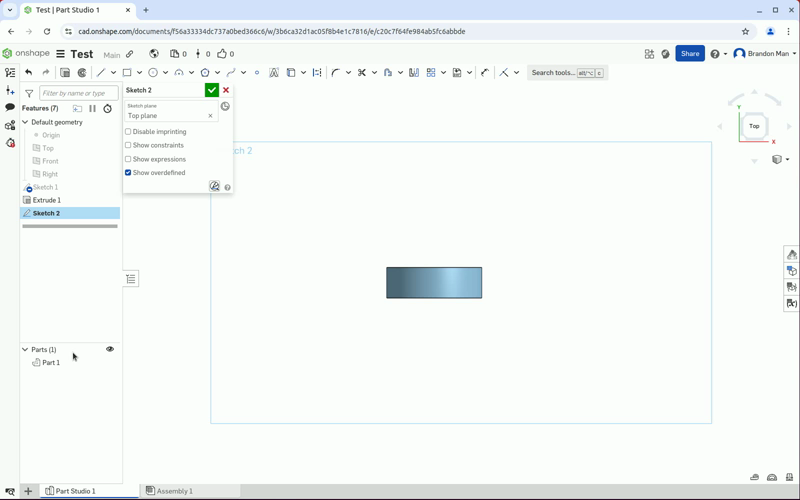
key(y)
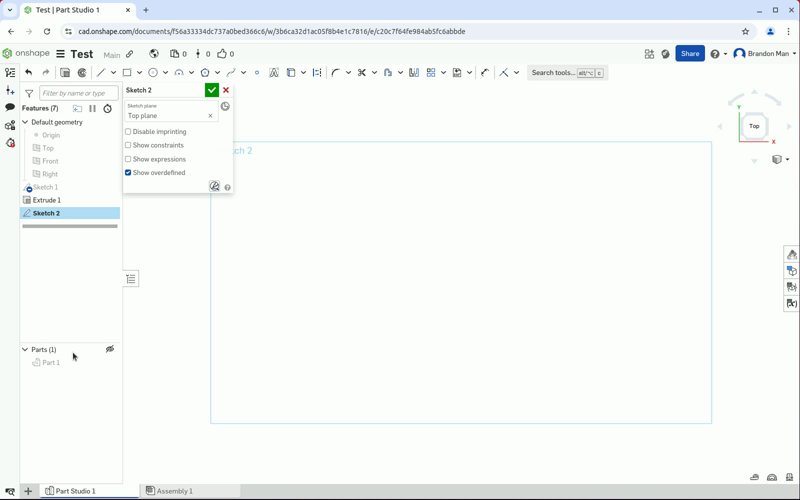
key(l)
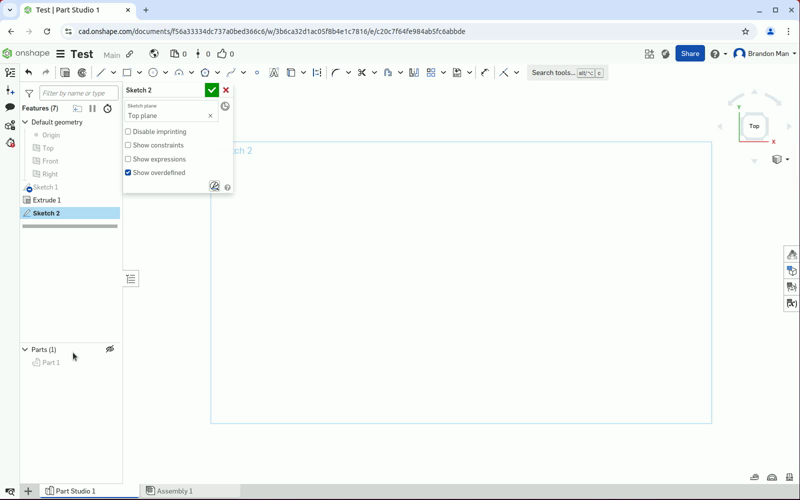
key_down(shift)
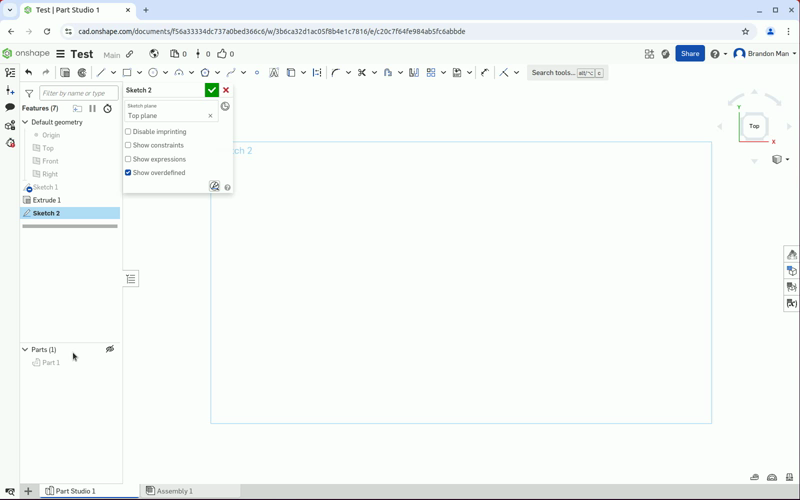
mouse_move(426, 313)
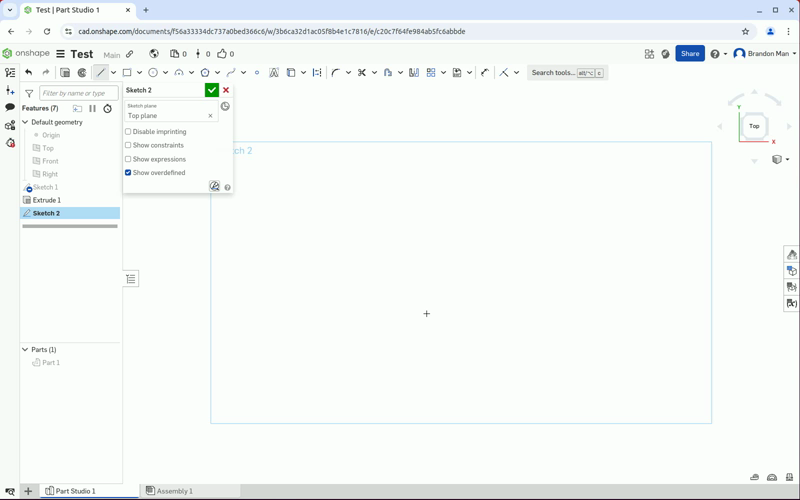
click(426, 313)
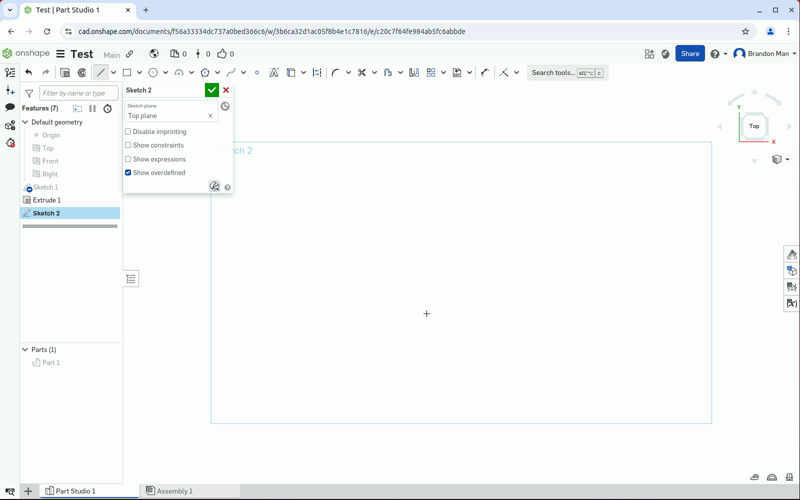
key_up(shift)
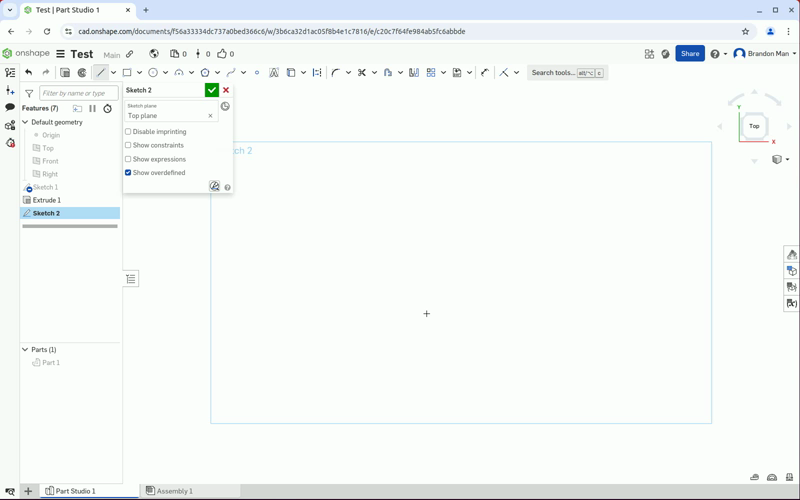
key_down(shift)
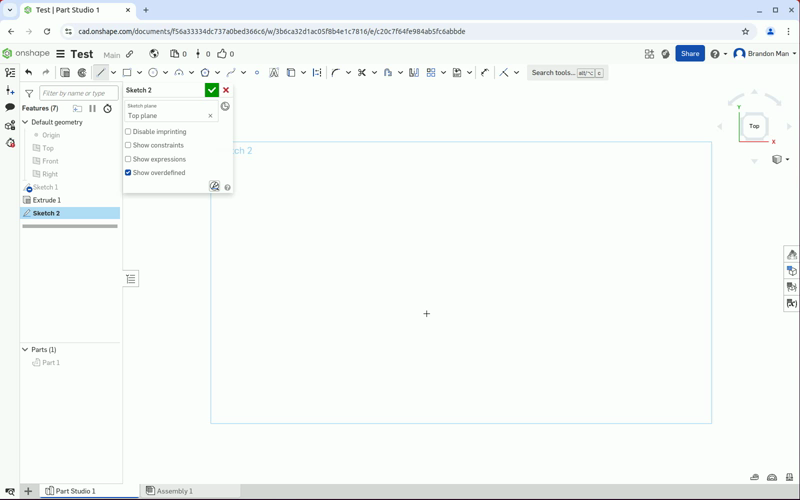
mouse_move(495, 313)
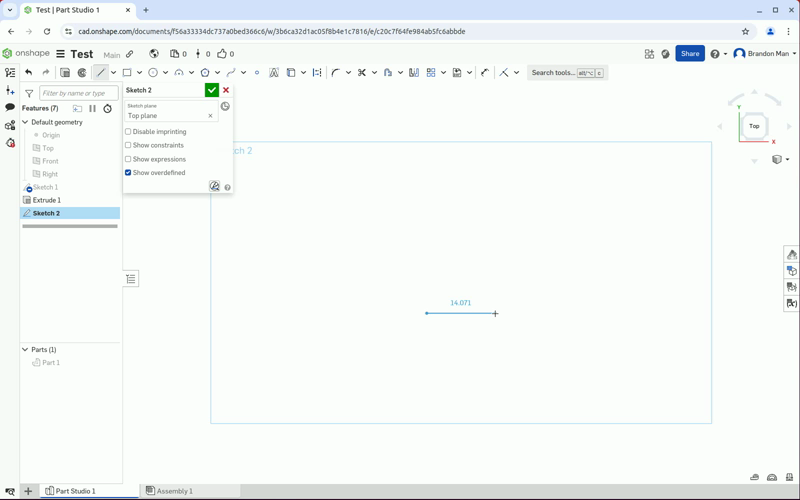
click(495, 313)
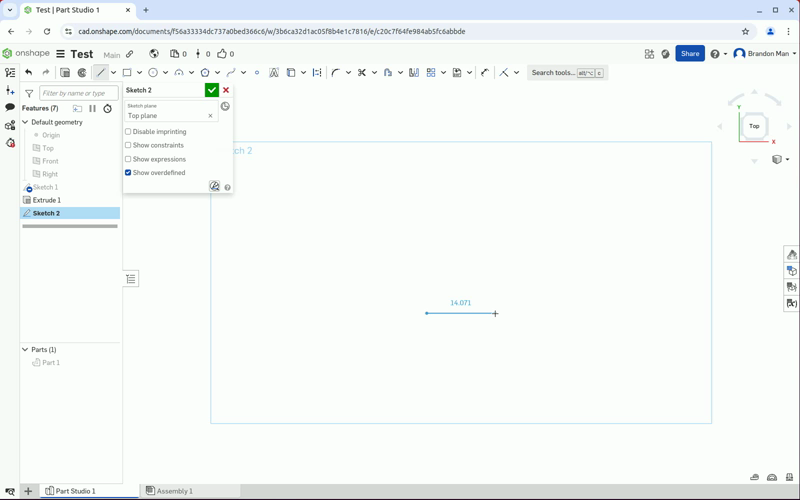
key_up(shift)
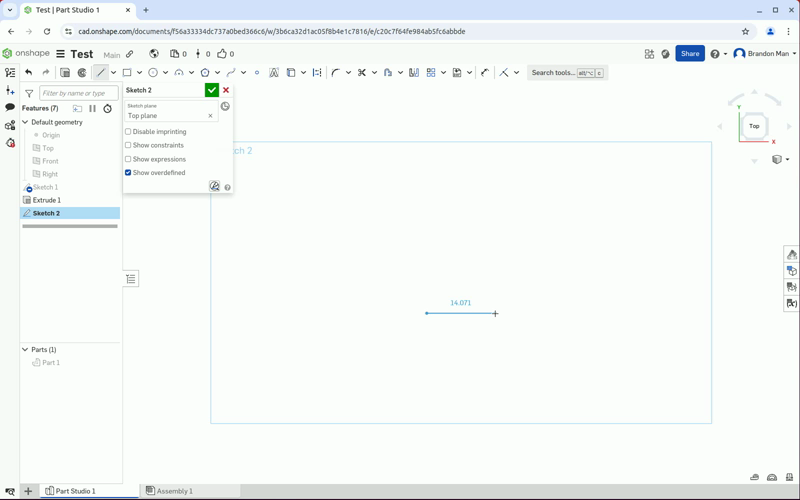
key_down(shift)
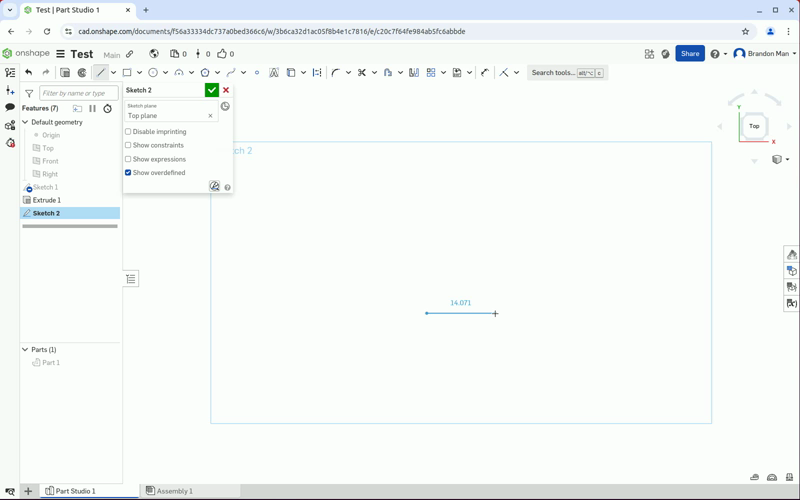
mouse_move(495, 252)
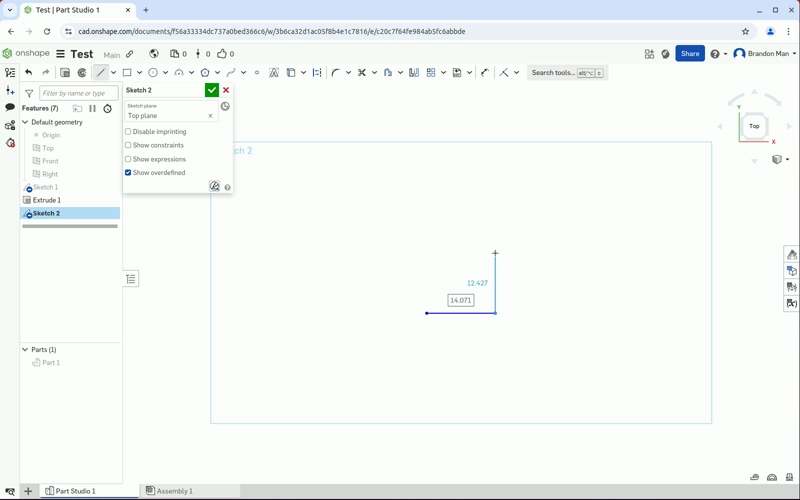
click(495, 252)
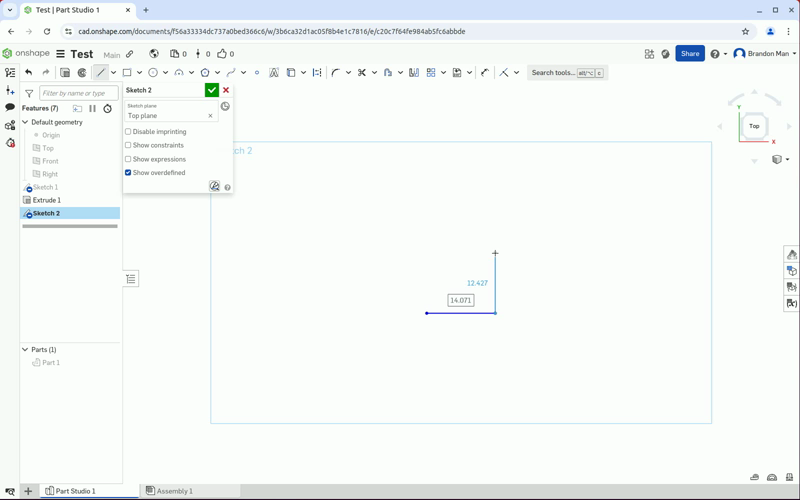
key_up(shift)
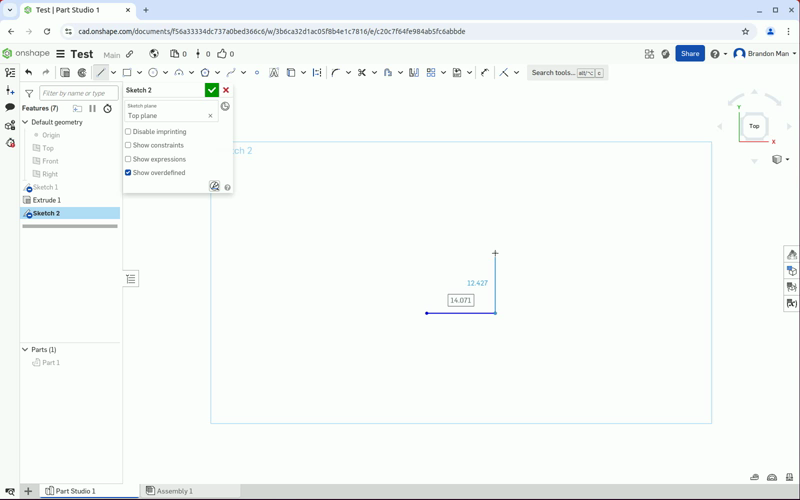
key_down(shift)
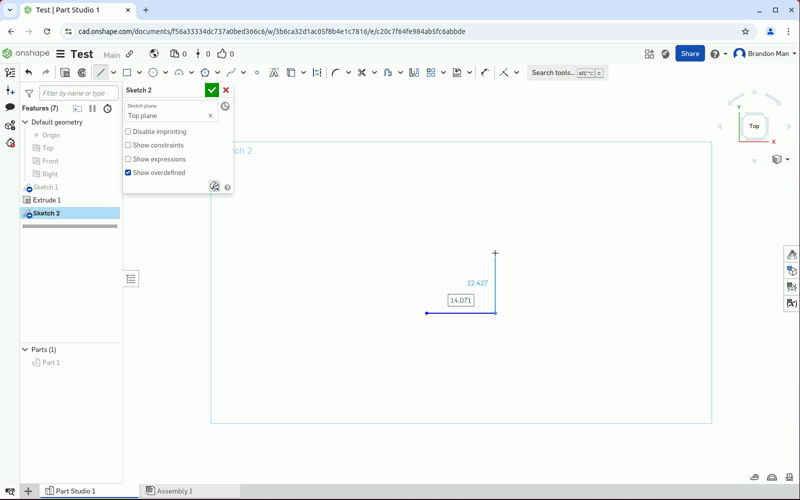
mouse_move(426, 252)
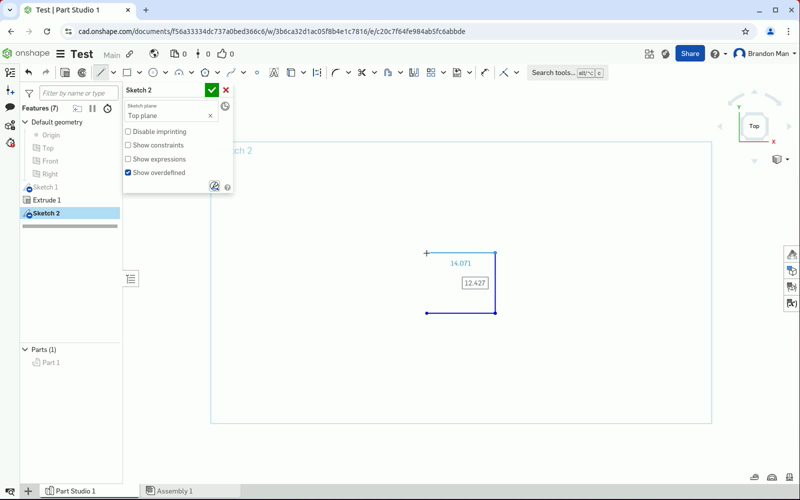
click(426, 252)
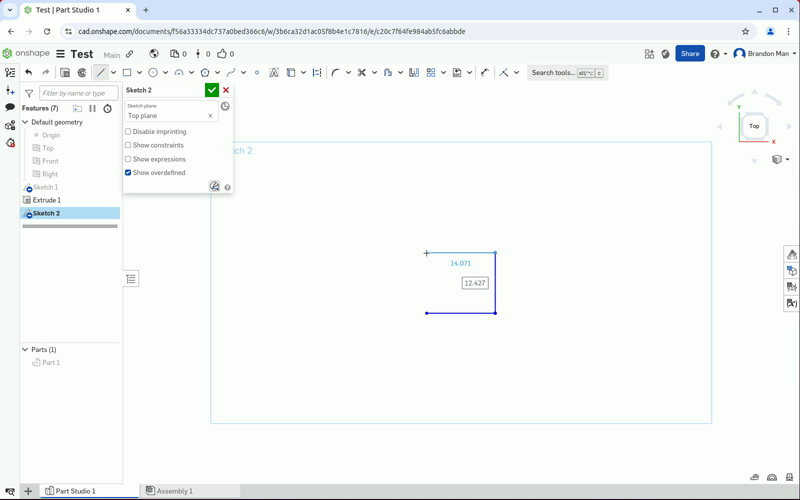
key_up(shift)
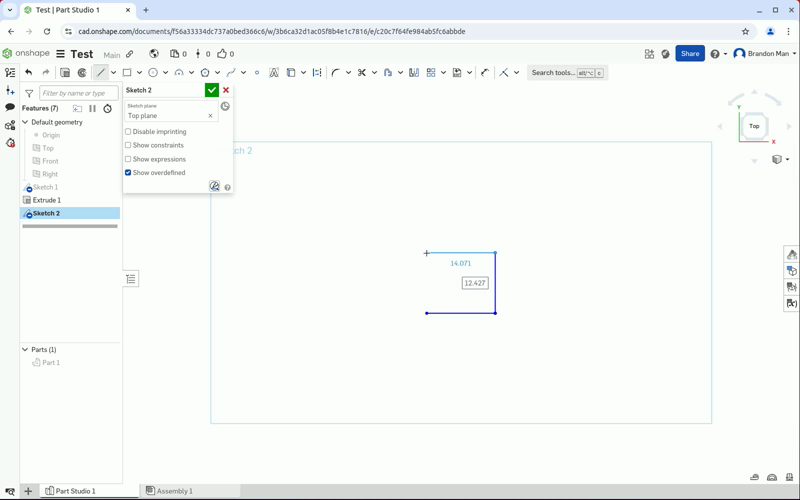
key_down(shift)
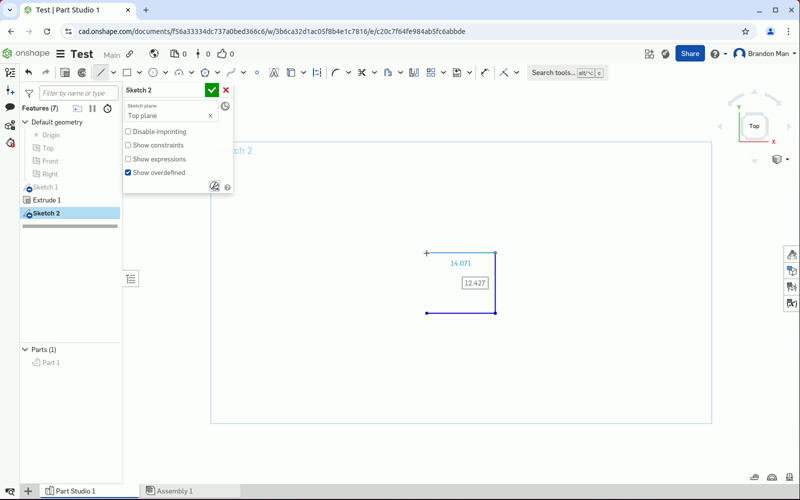
mouse_move(426, 313)
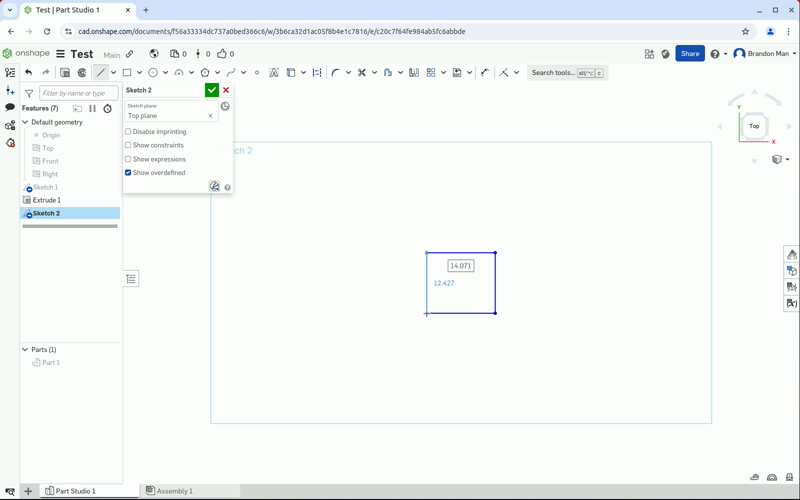
key_up(shift)
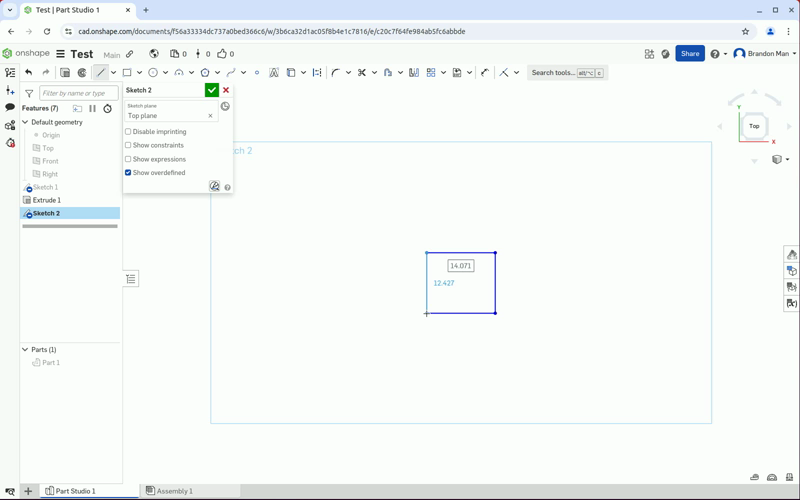
click(426, 313)
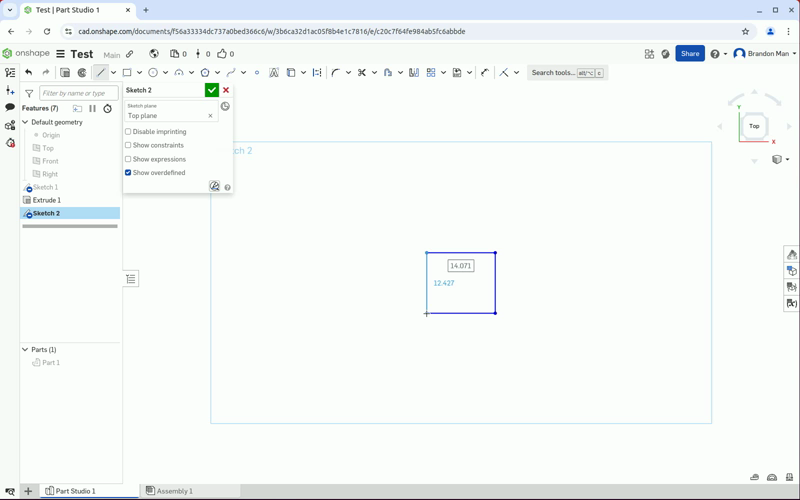
key(esc)
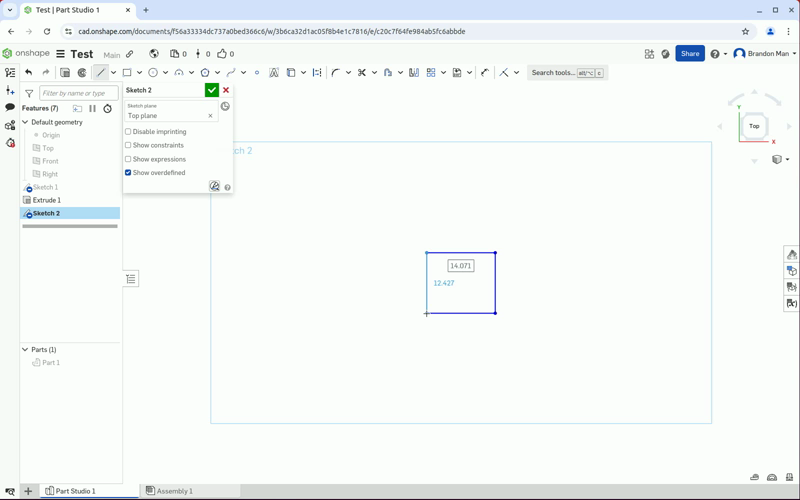
mouse_move(457, 307)
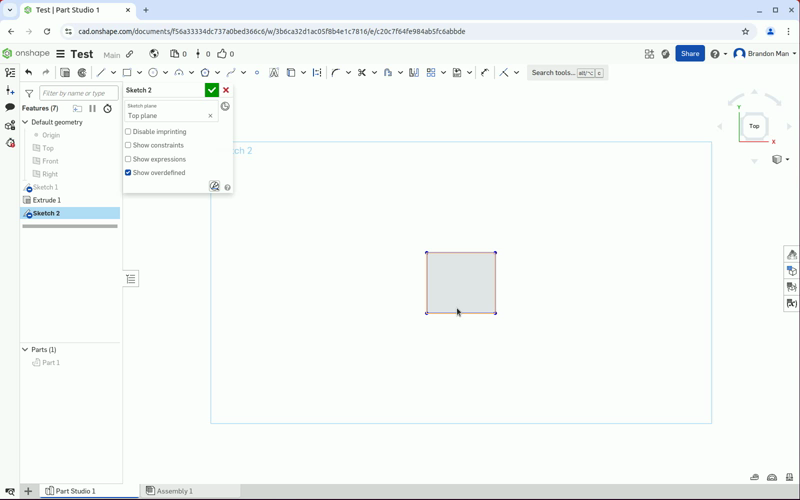
click(457, 307)
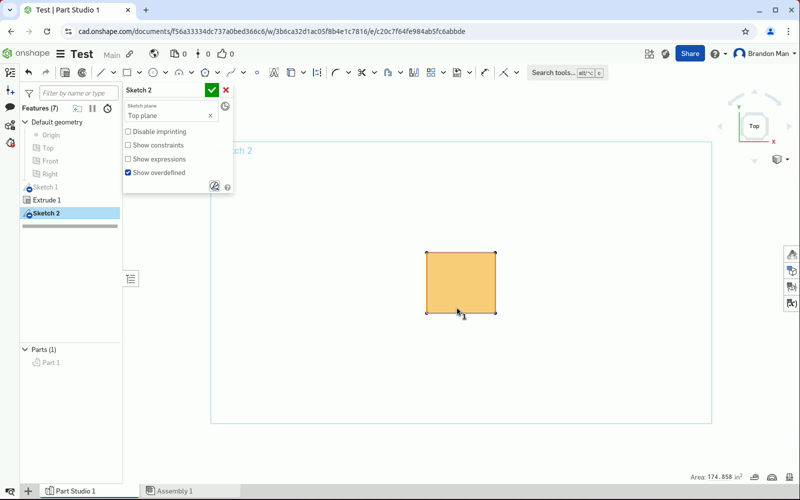
mouse_move(73, 352)
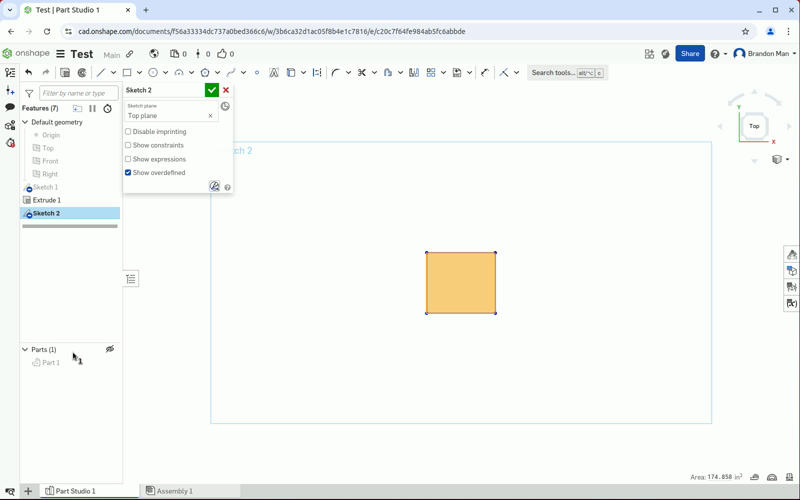
key(shift+y)
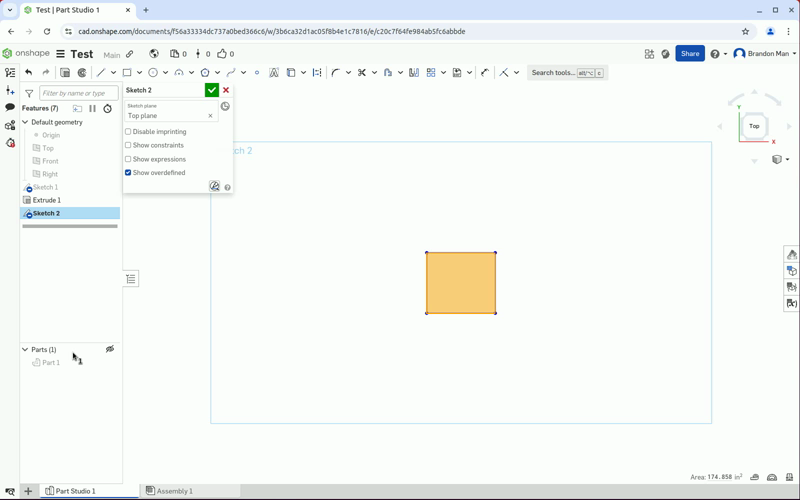
key(shift+e)
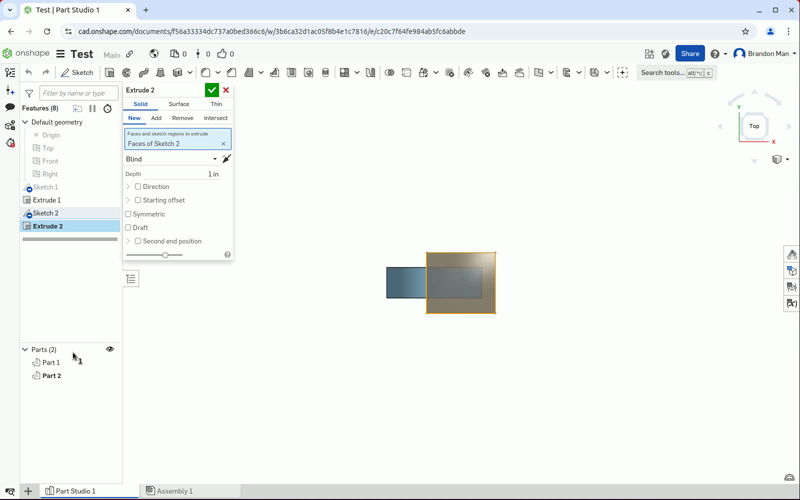
mouse_move(143, 106)
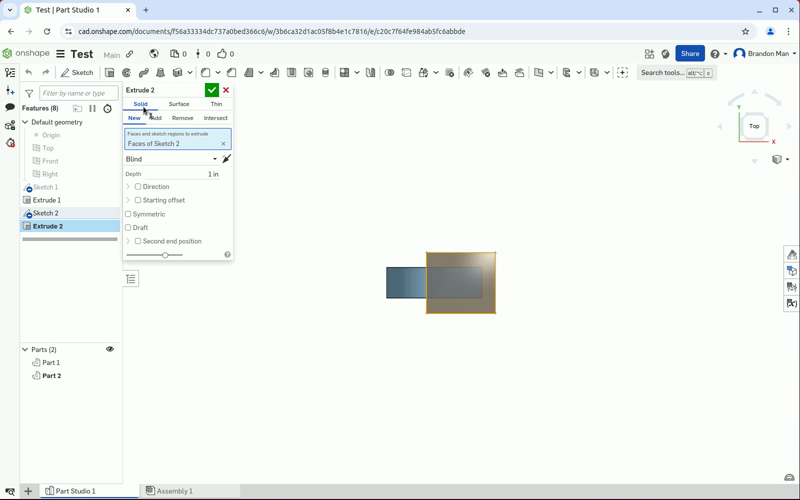
click(143, 106)
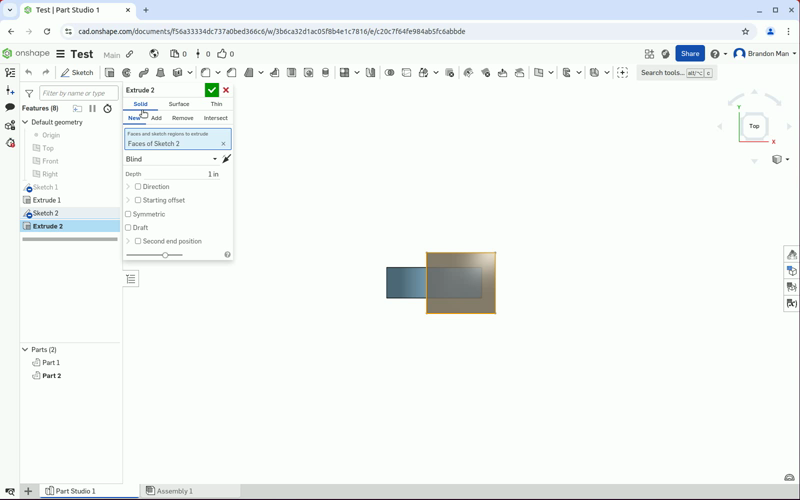
mouse_move(137, 120)
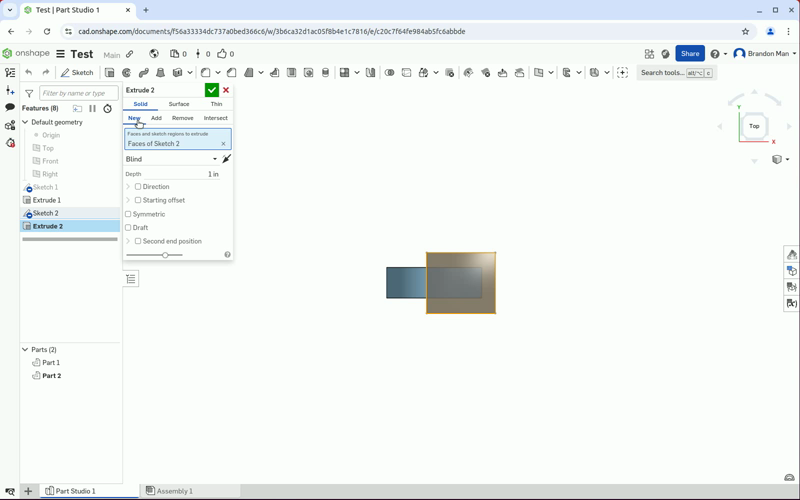
click(137, 120)
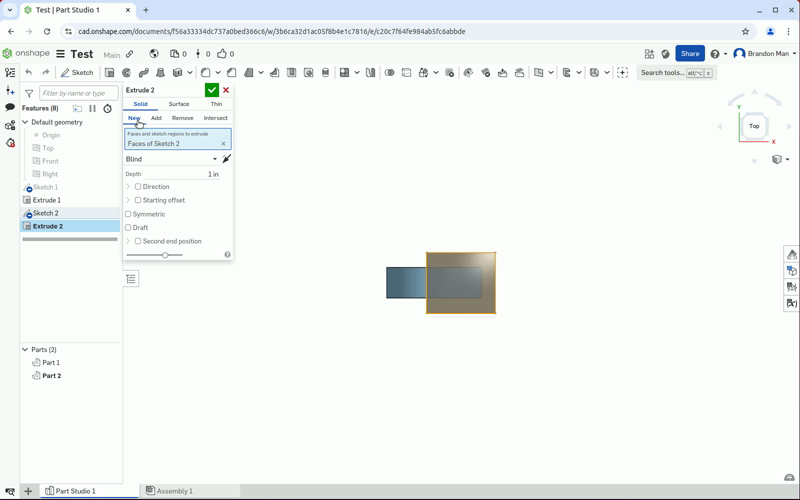
key(tab, 4)
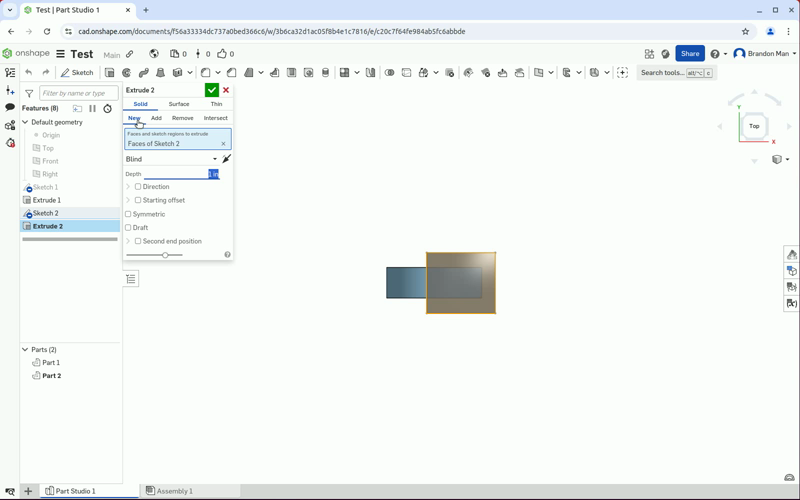
text(-0.722)
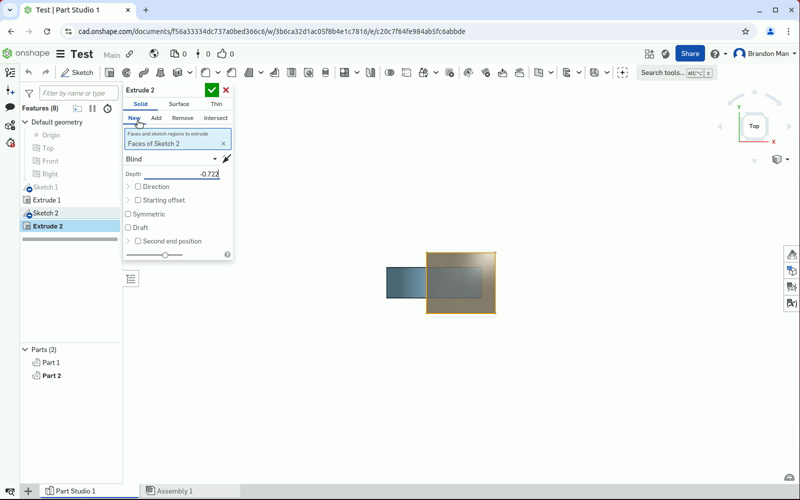
key(enter)
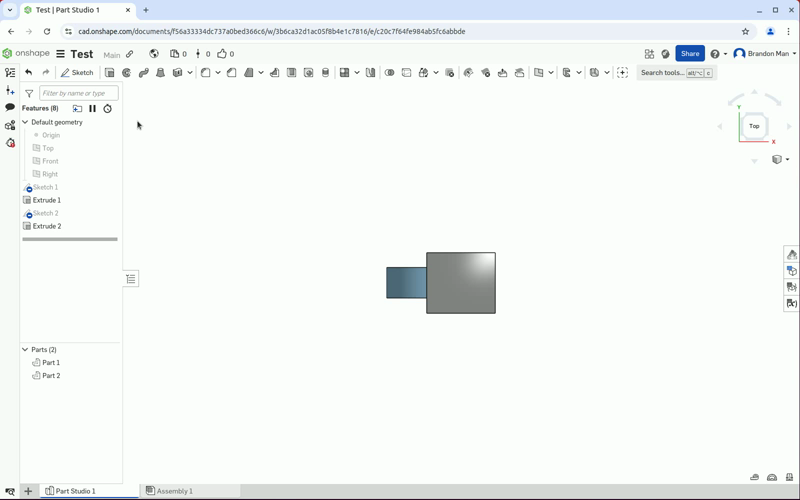
key(shift+h)
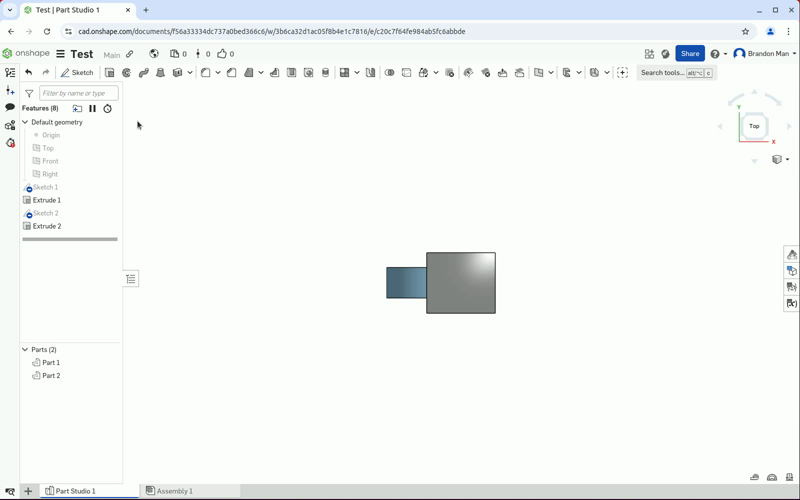
key(shift+h)
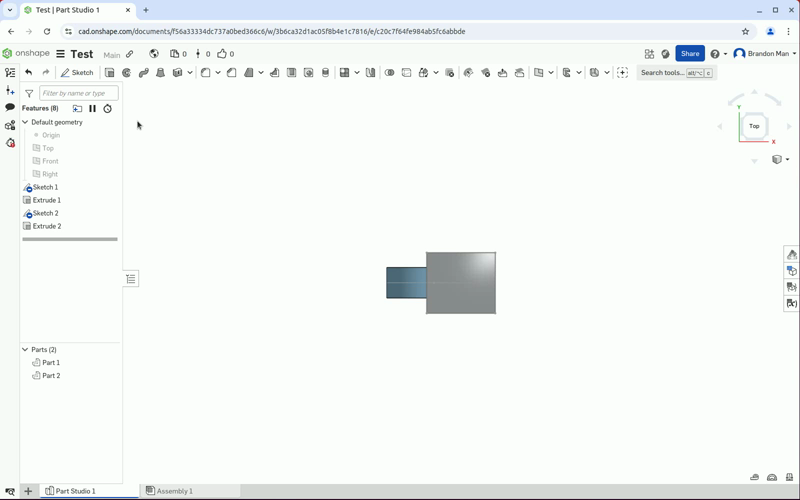
key(shift+7)
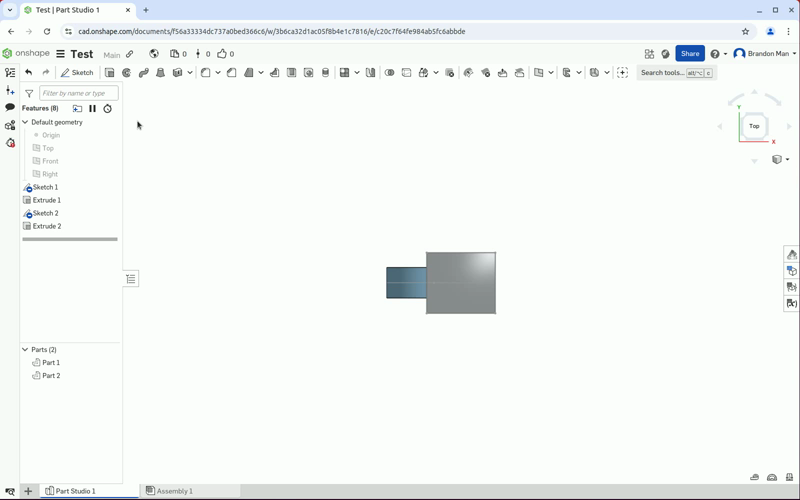
key(up, 3)
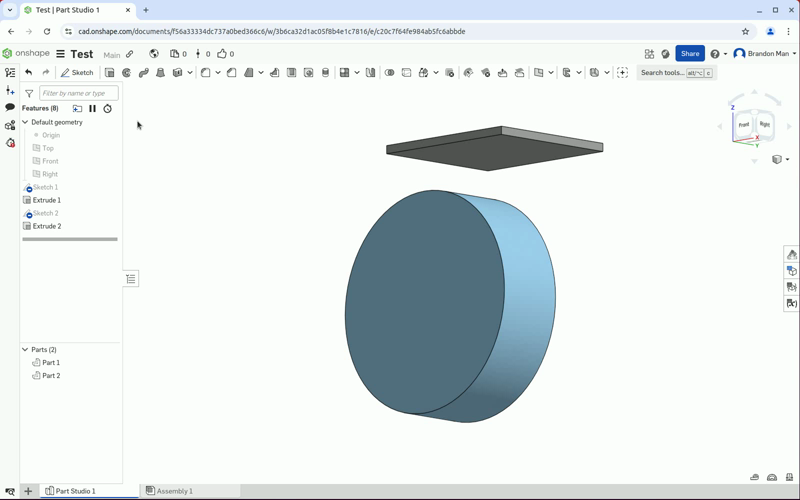
key(left, 3)
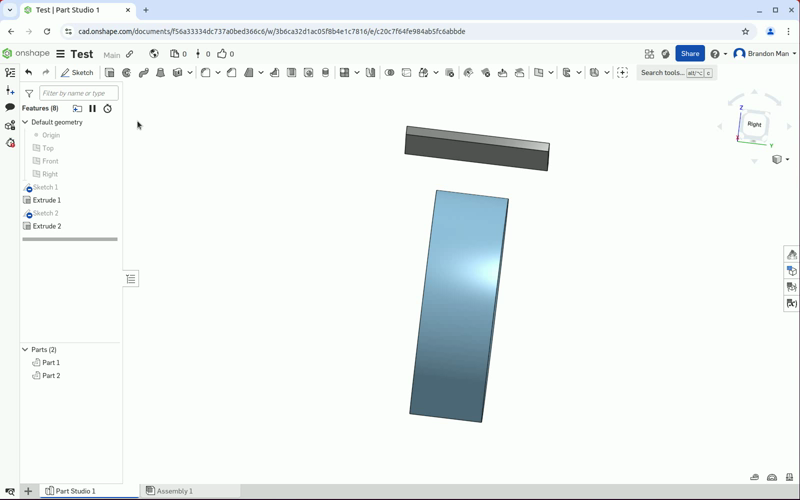
key(right, 3)
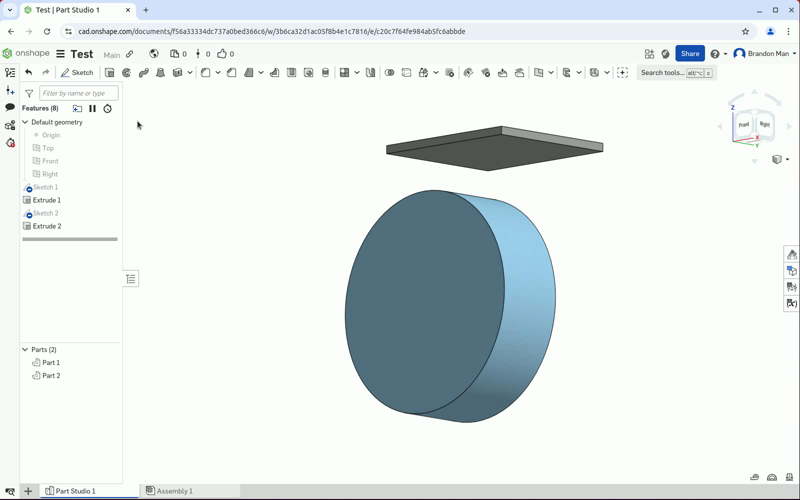
key(down, 3)
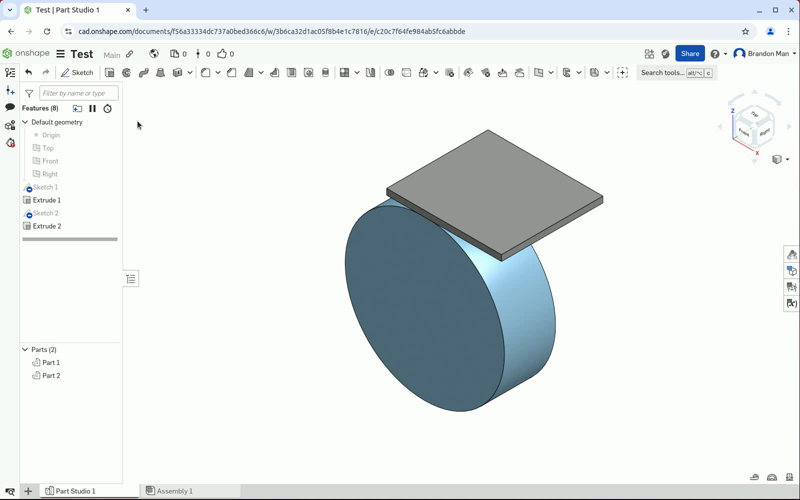
mouse_move(73, 189)
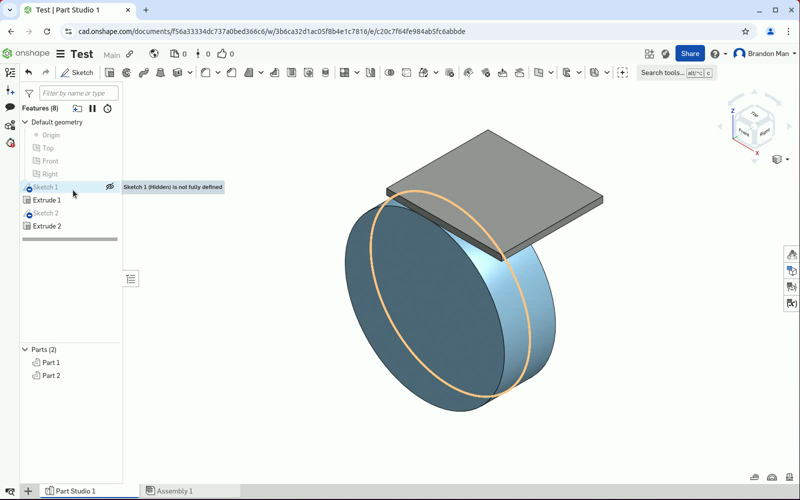
click(73, 189)